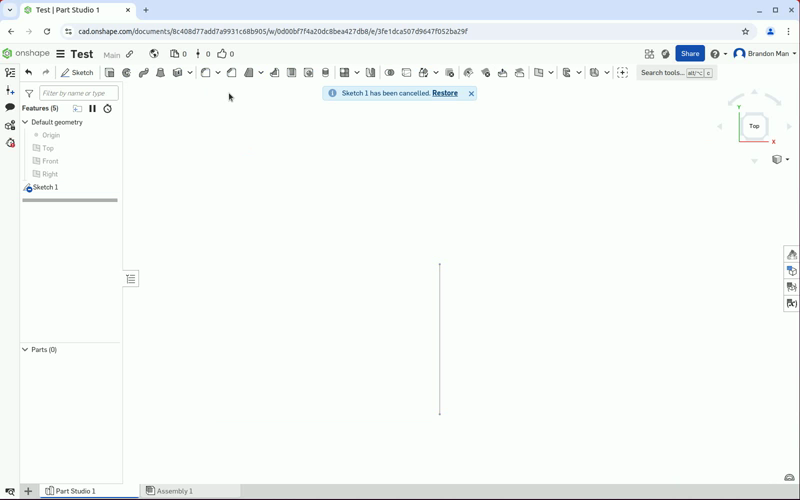
key(shift+h)
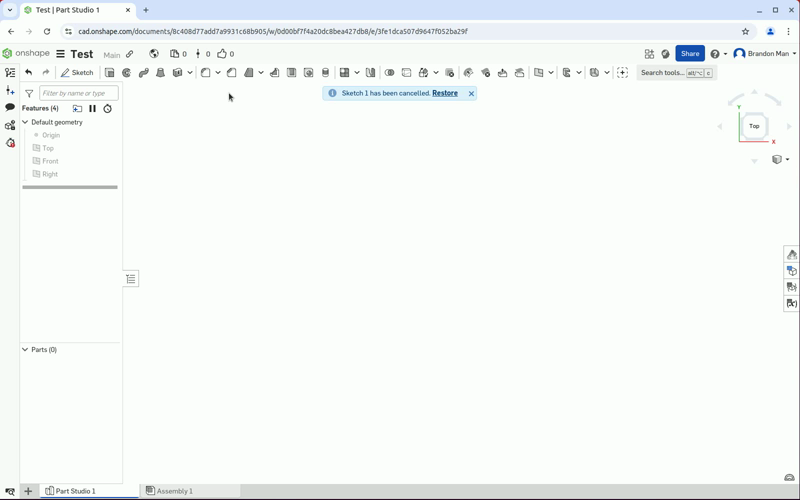
mouse_move(73, 352)
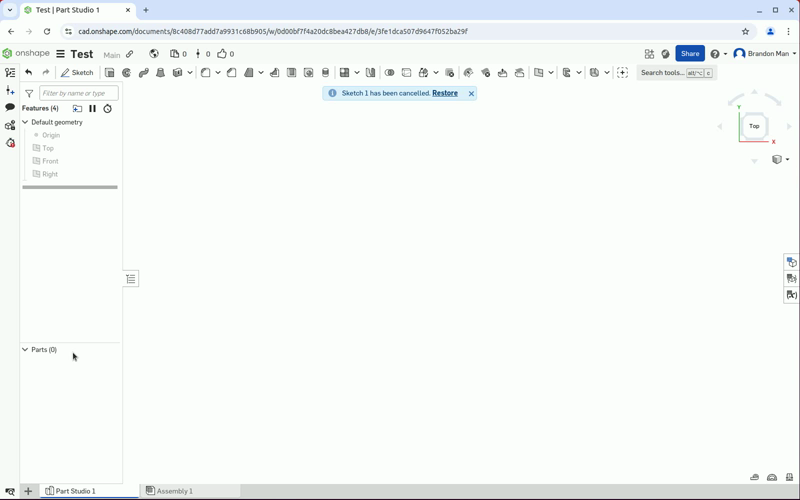
key(y)
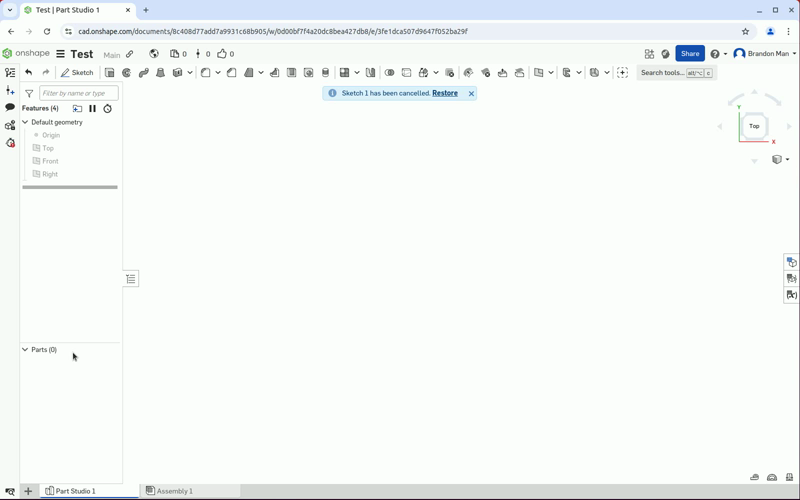
key(shift+p)
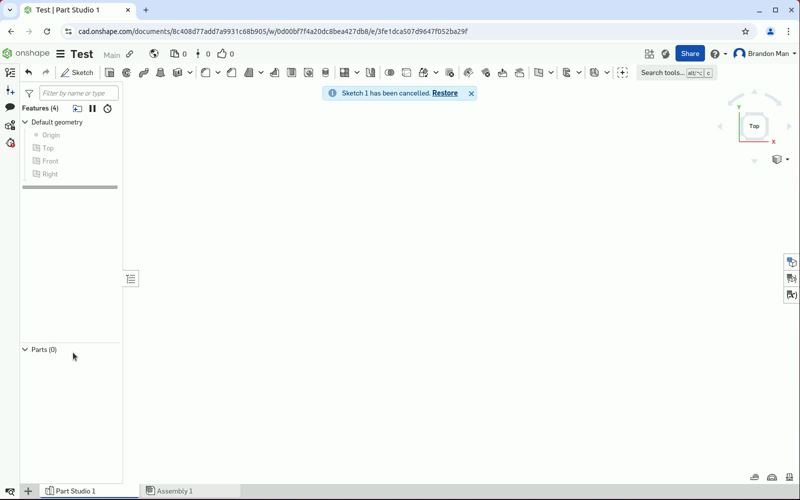
key(space)
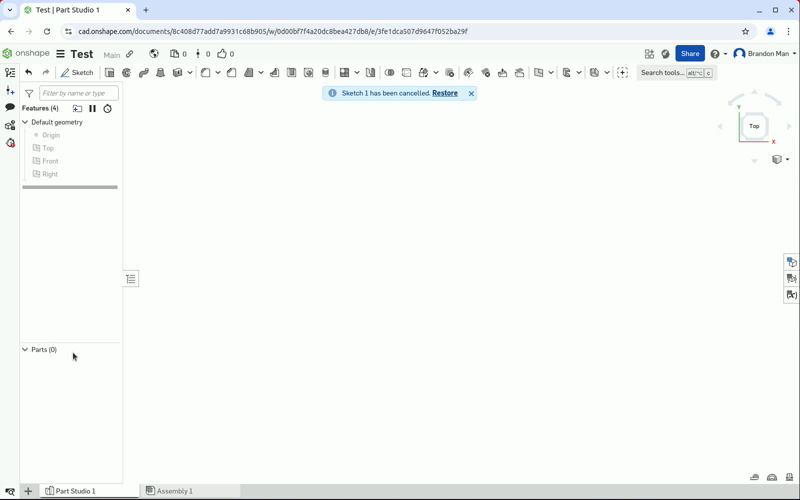
key_down(shift)
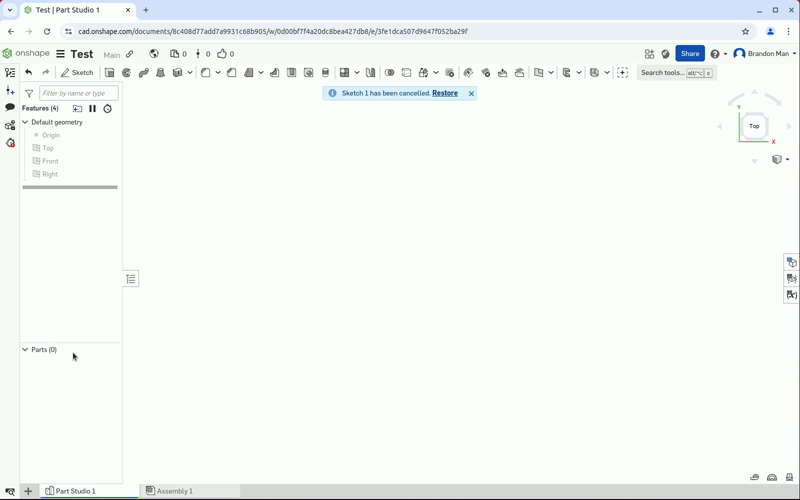
key(up)
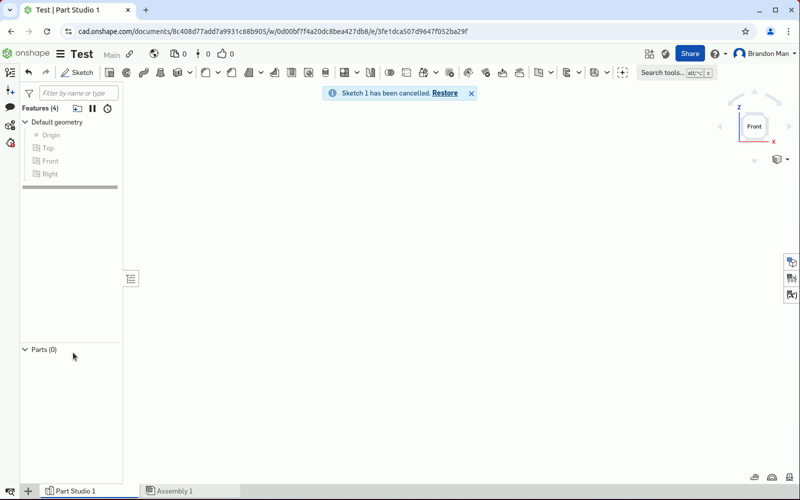
key_up(shift)
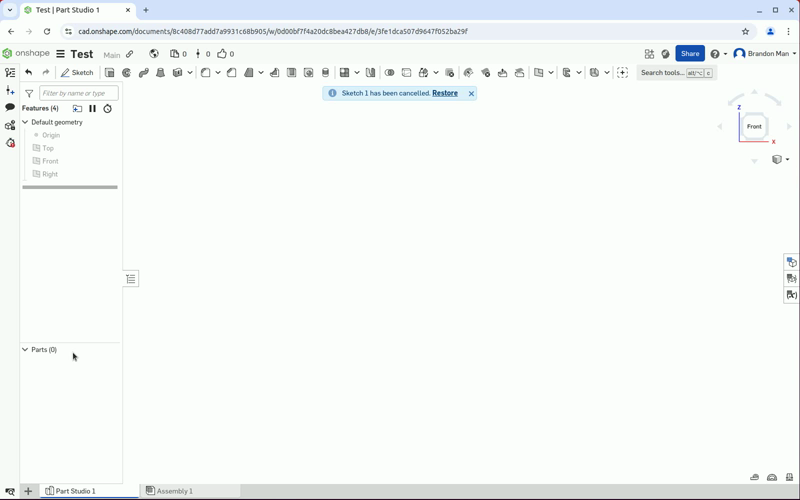
mouse_move(73, 352)
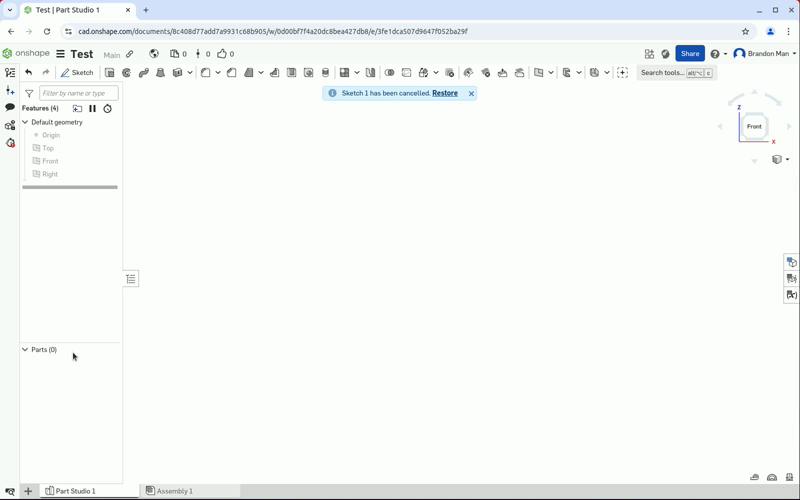
key(shift+y)
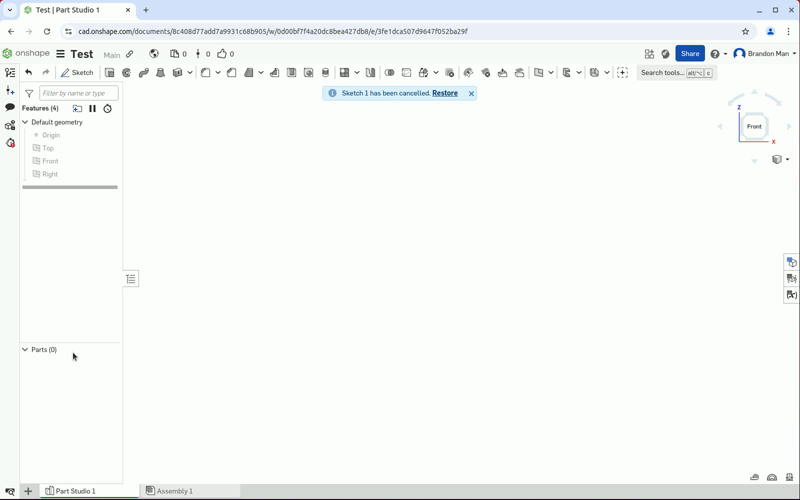
key(shift+s)
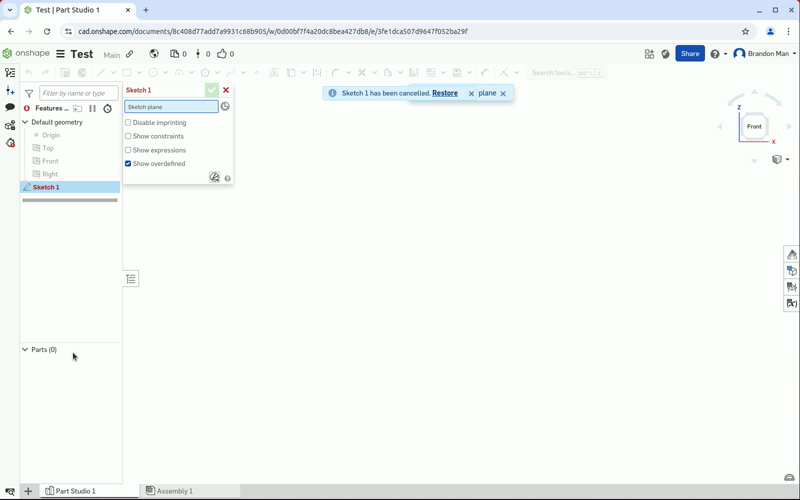
mouse_move(73, 163)
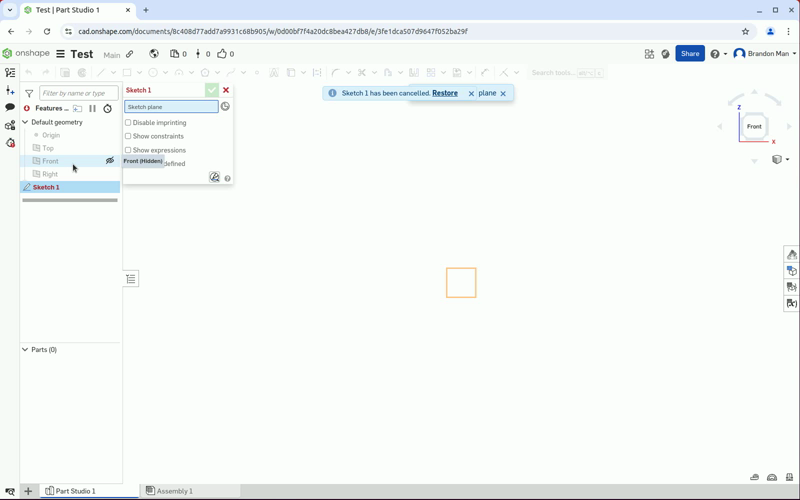
click(73, 163)
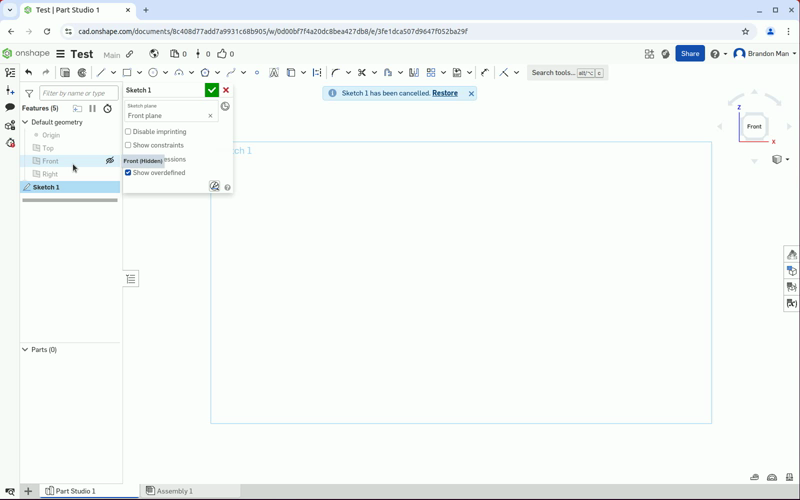
mouse_move(73, 352)
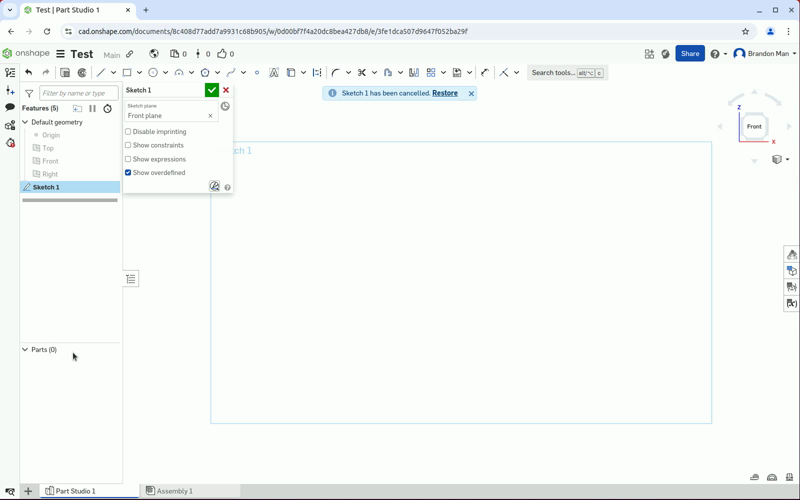
key(y)
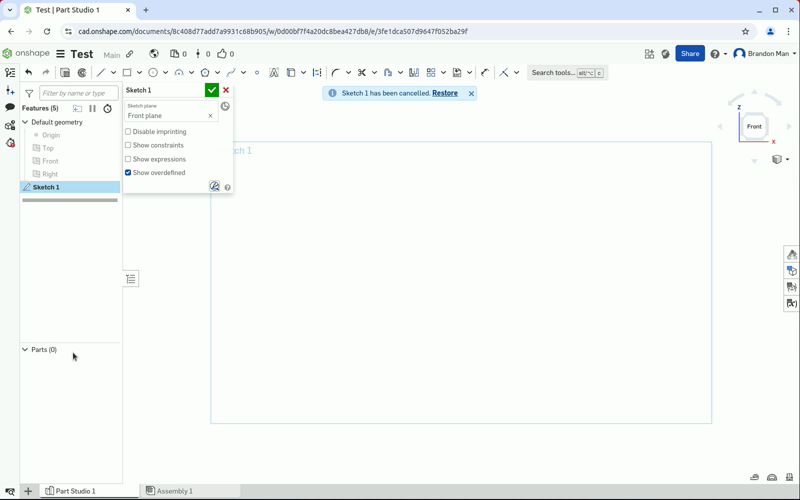
key(l)
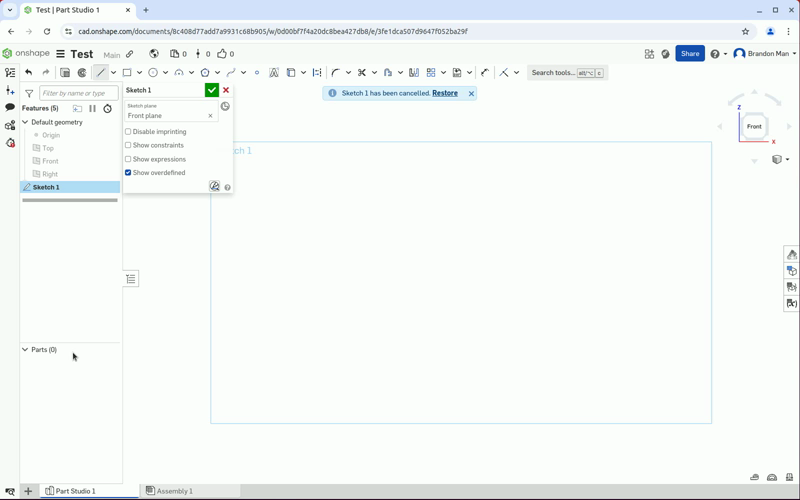
key_down(shift)
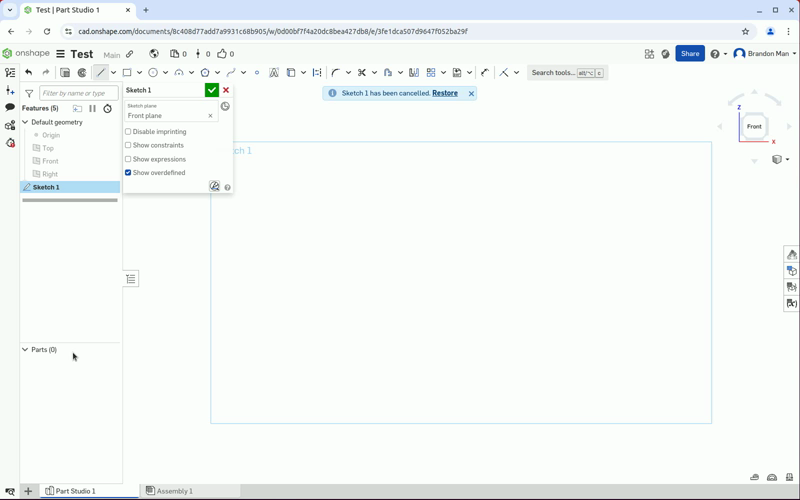
mouse_move(441, 293)
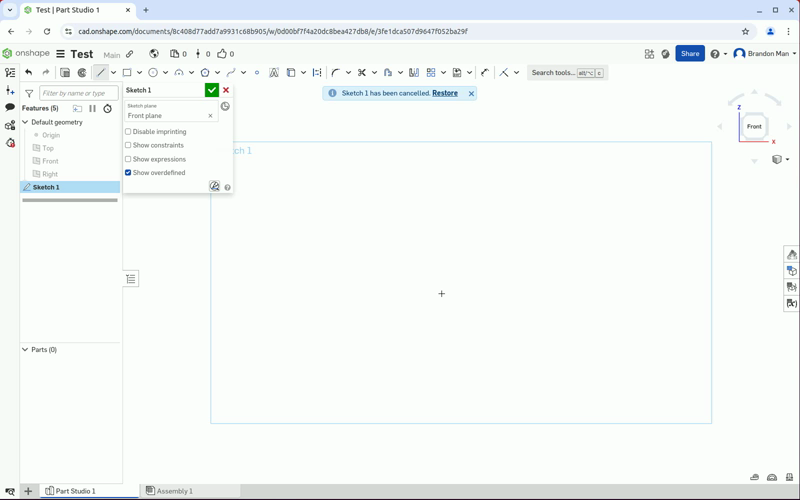
click(441, 293)
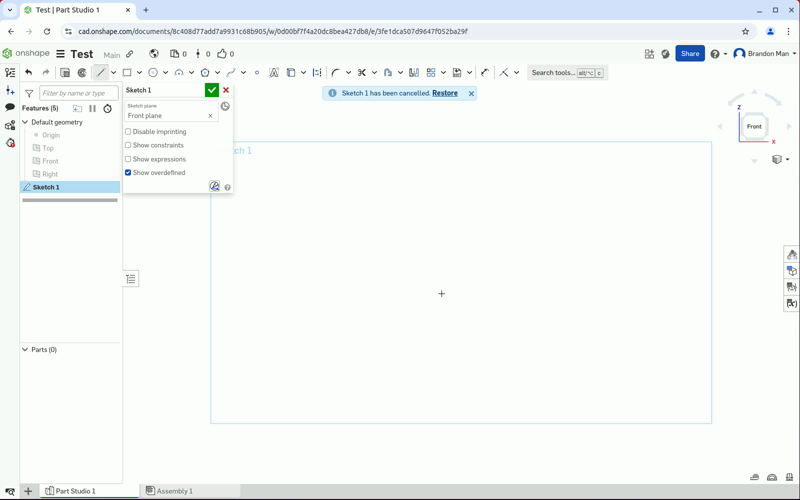
key_up(shift)
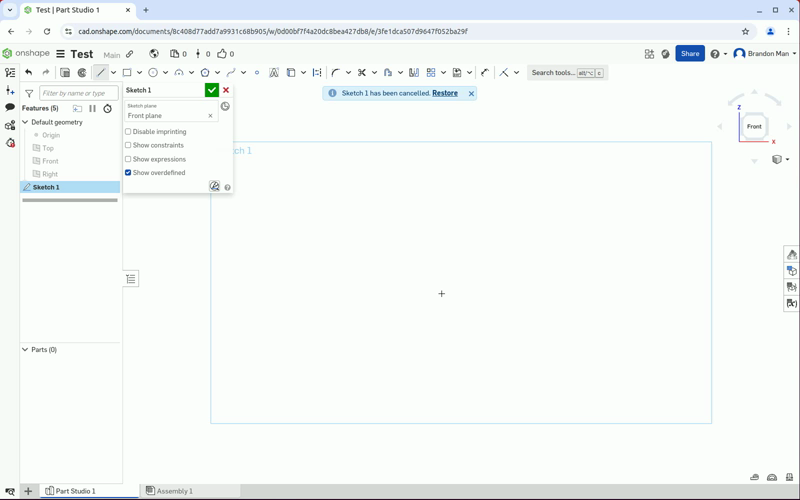
key_down(shift)
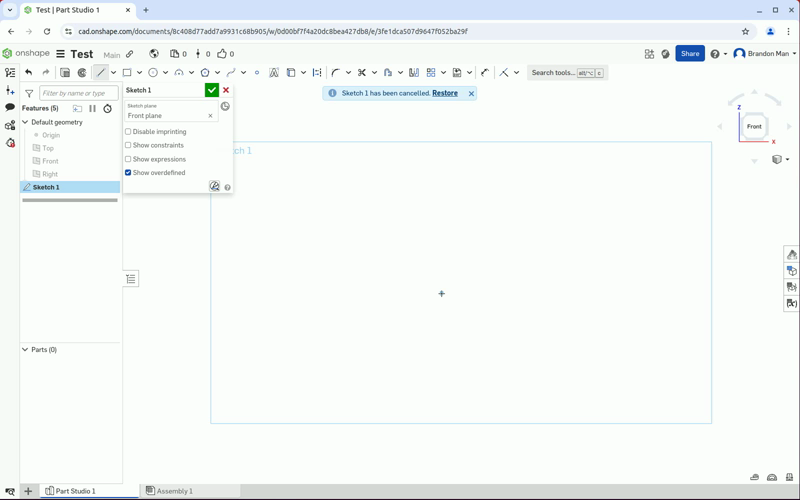
mouse_move(471, 293)
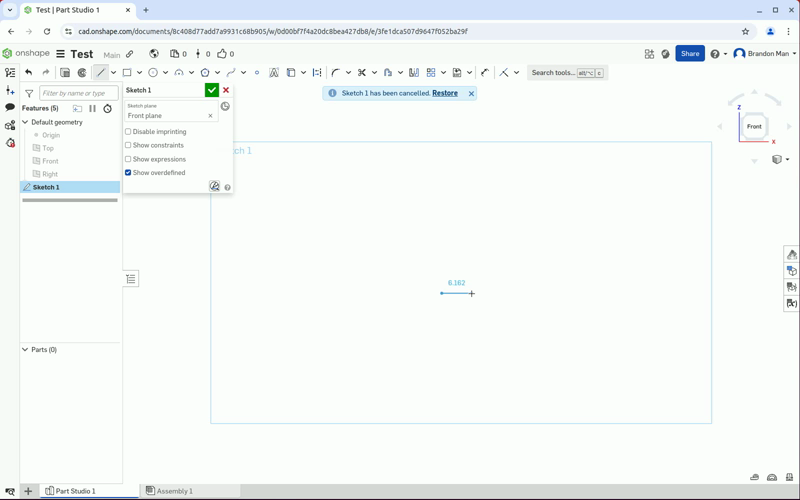
mouse_move(480, 293)
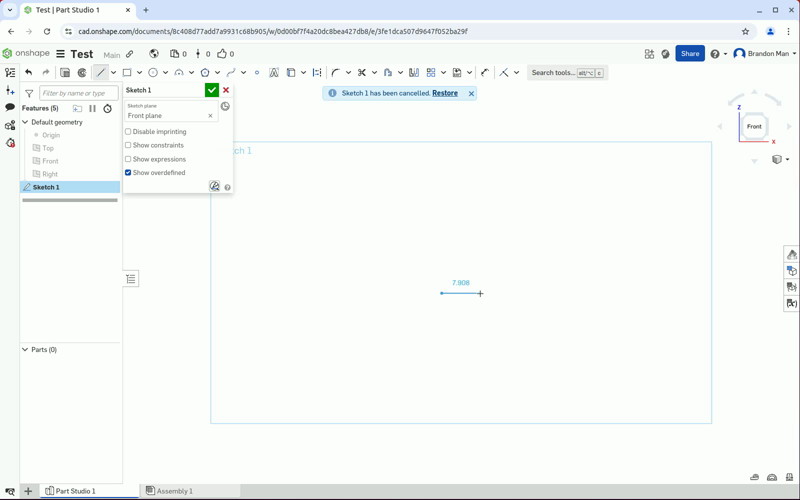
click(480, 293)
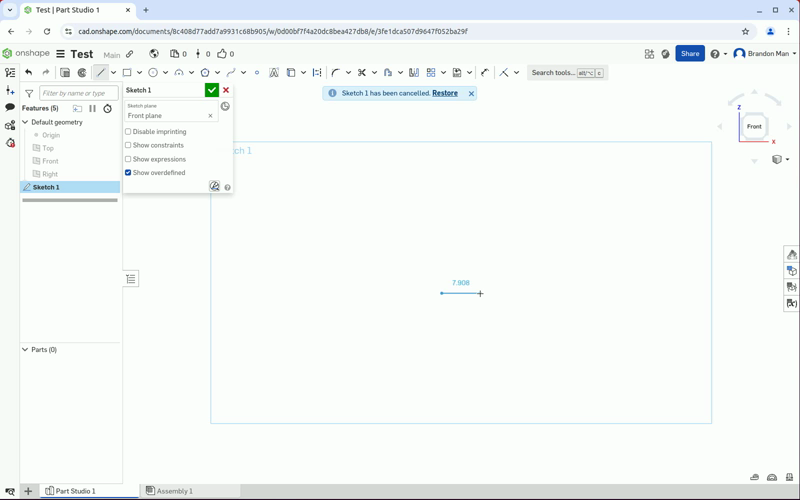
key_up(shift)
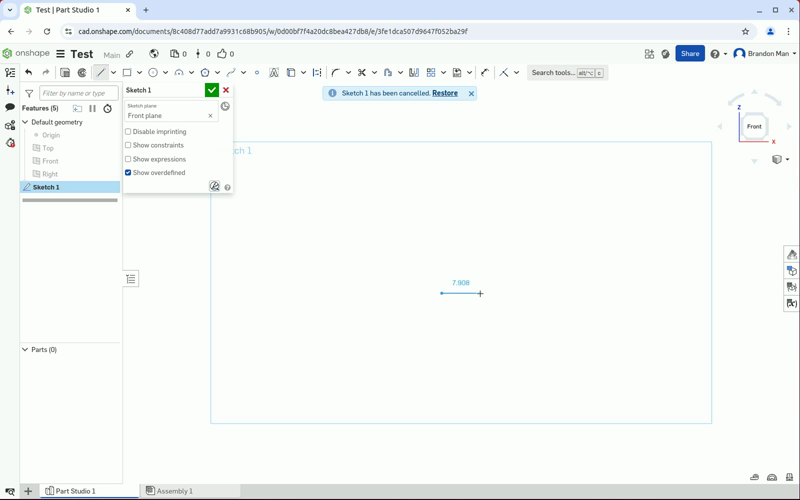
key_down(shift)
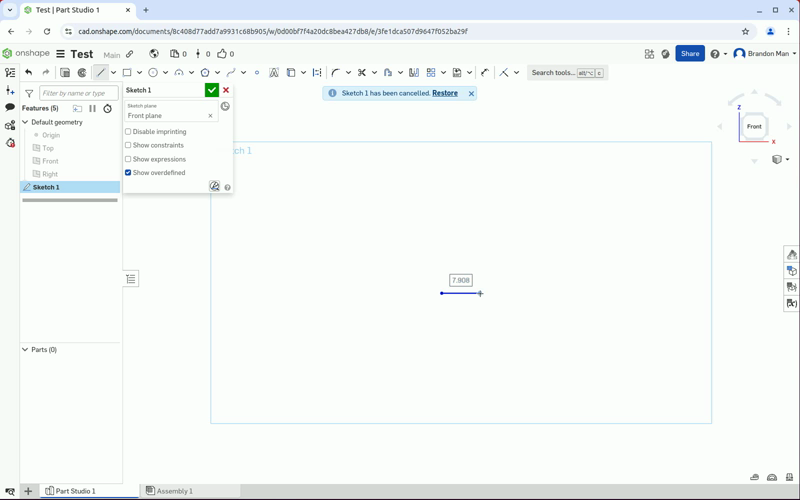
mouse_move(510, 293)
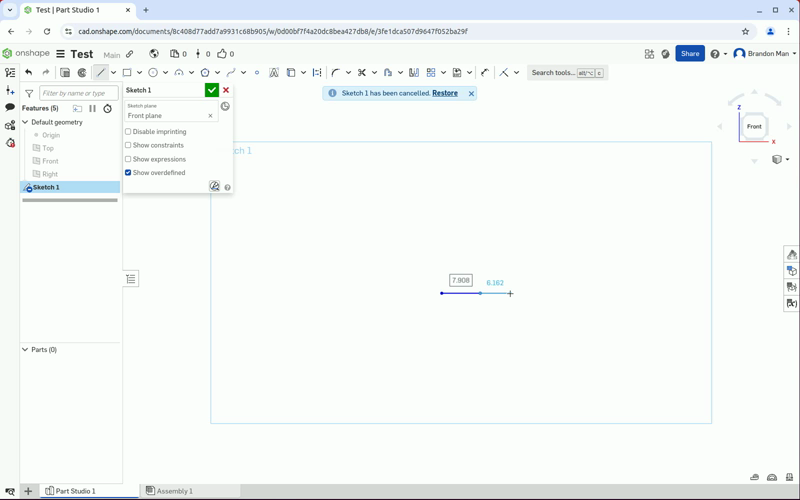
mouse_move(480, 273)
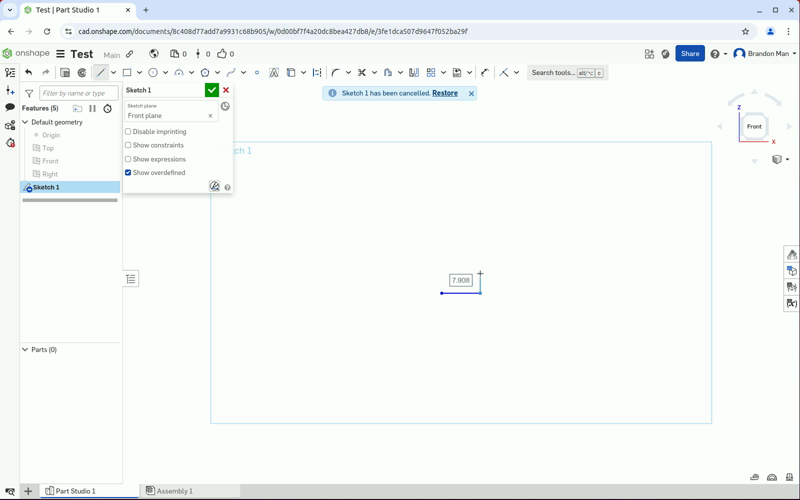
click(480, 273)
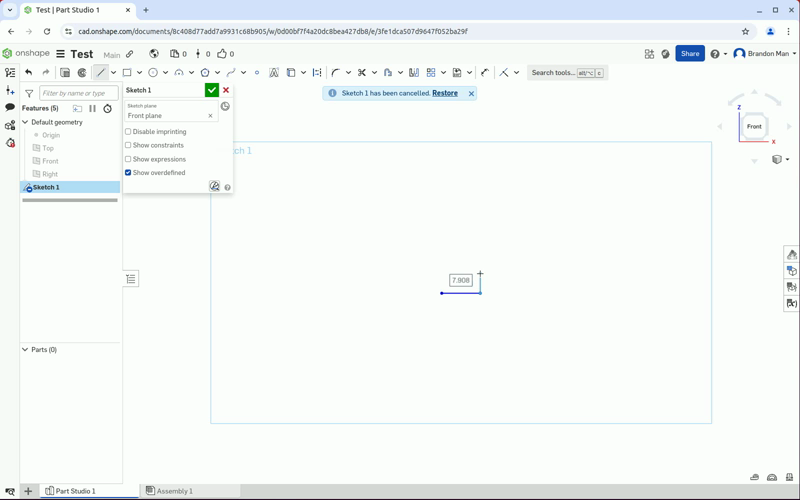
key_up(shift)
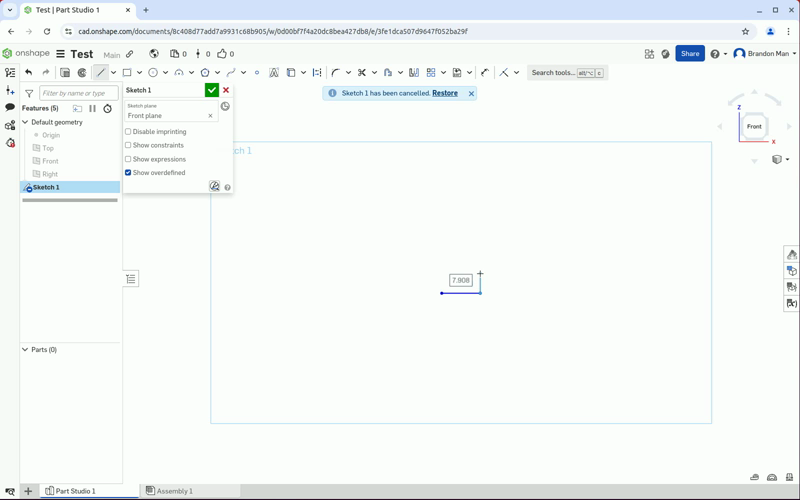
key_down(shift)
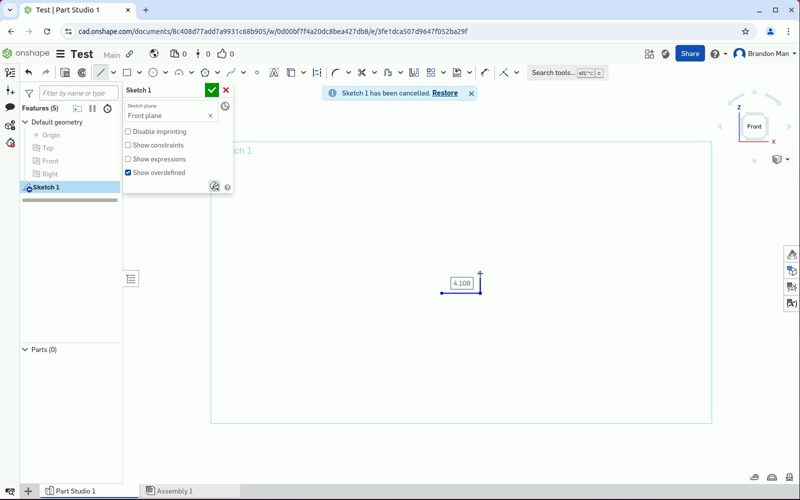
mouse_move(510, 273)
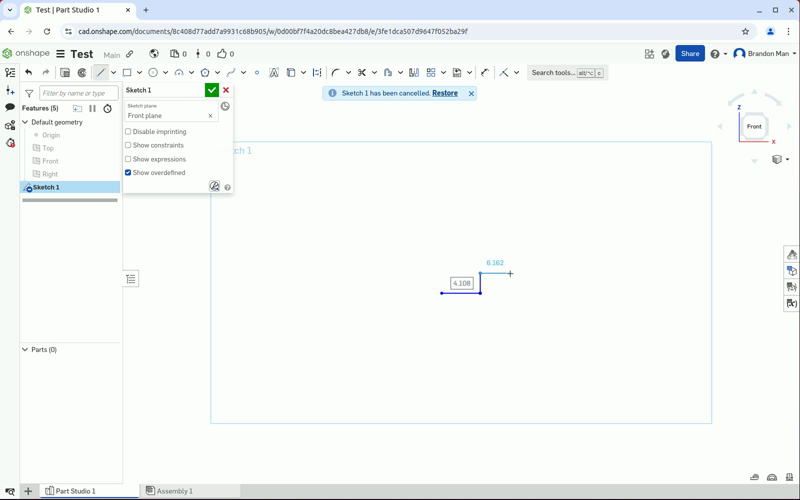
mouse_move(441, 273)
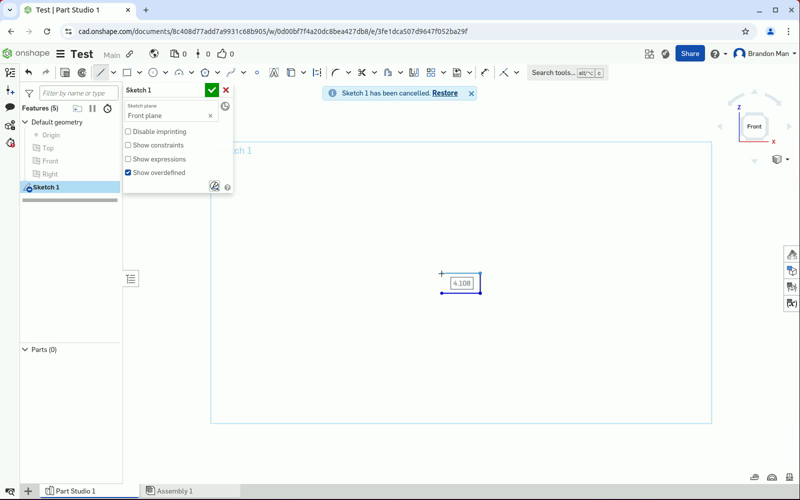
click(441, 273)
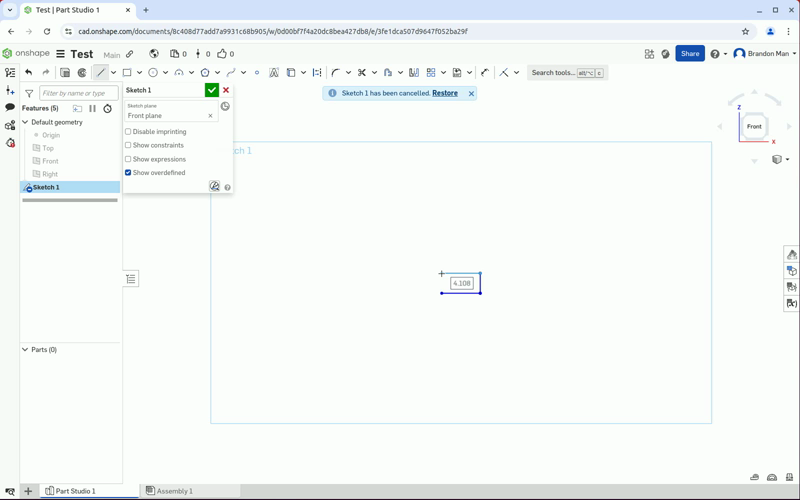
key_up(shift)
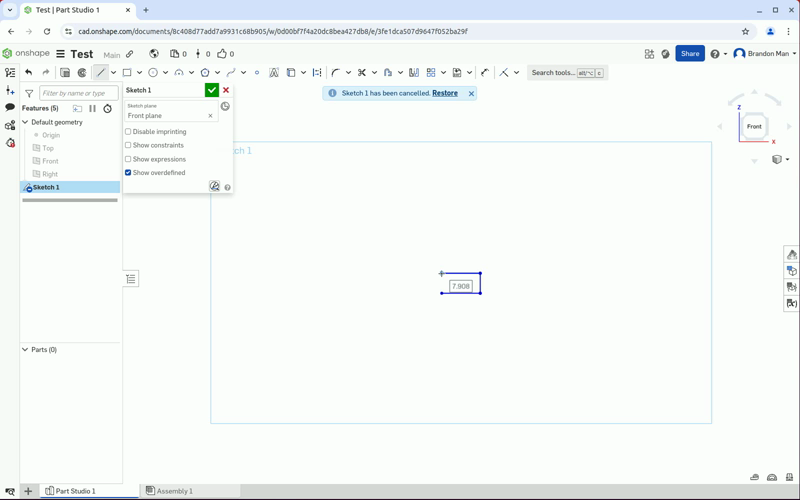
mouse_move(471, 273)
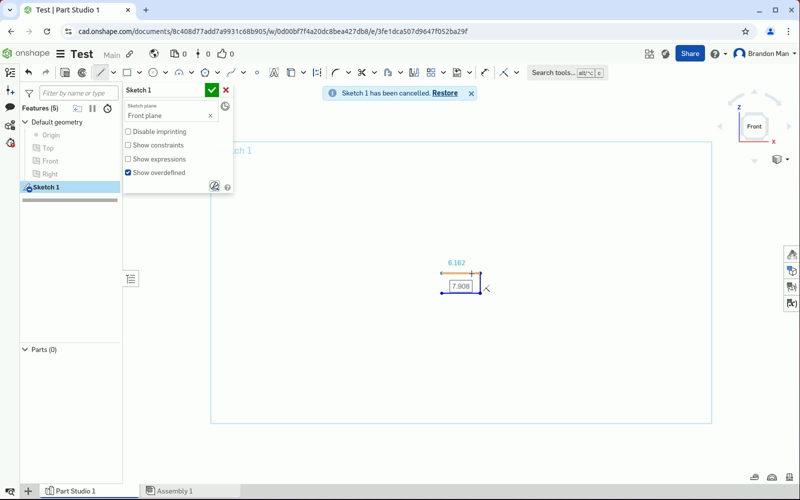
key_down(shift)
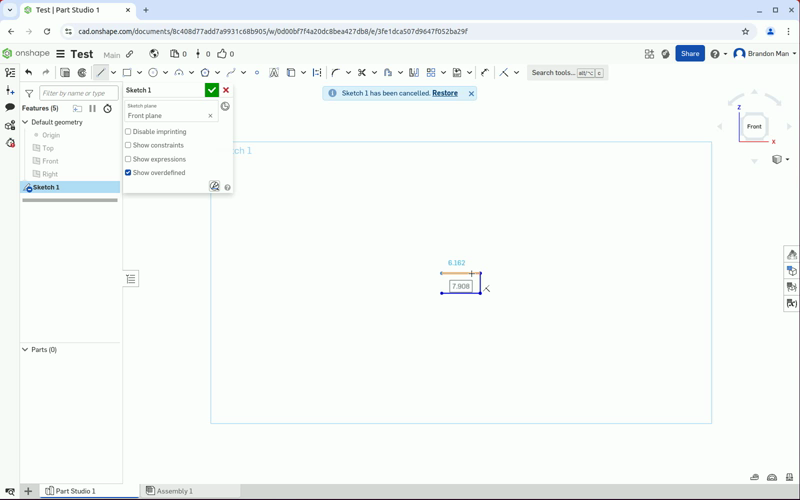
mouse_move(441, 293)
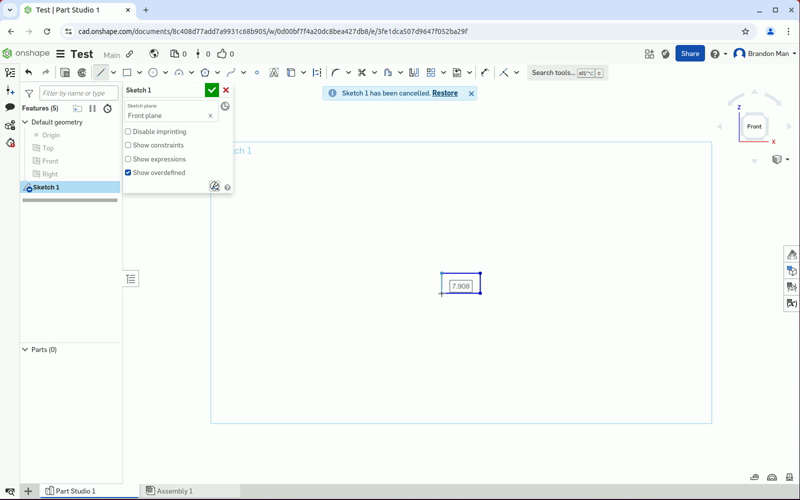
key_up(shift)
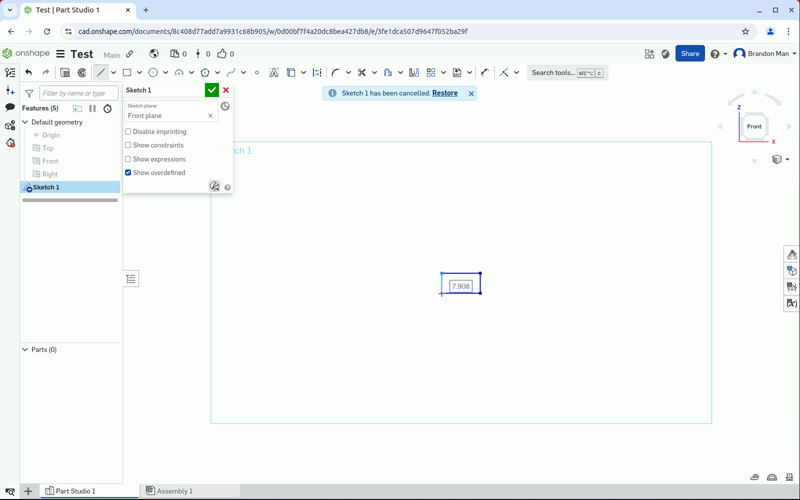
click(441, 293)
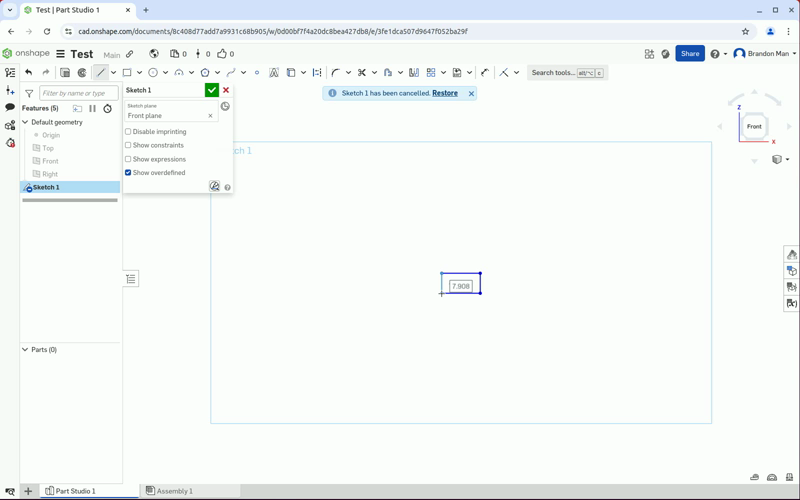
key(esc)
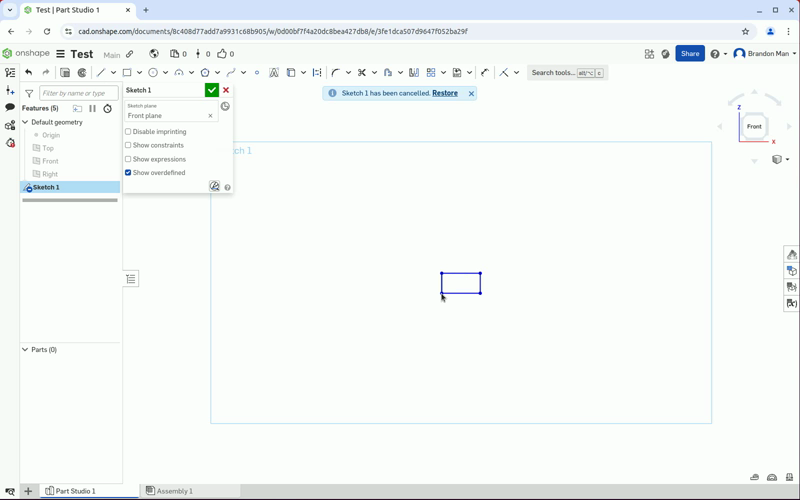
mouse_move(457, 281)
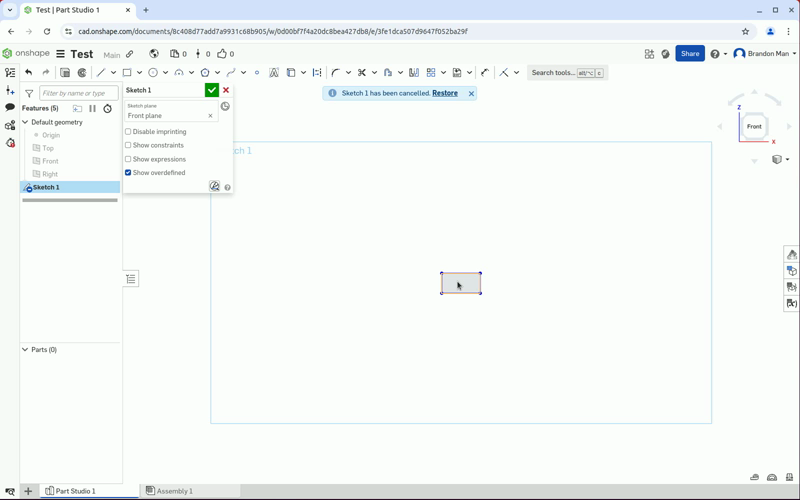
scroll(6)
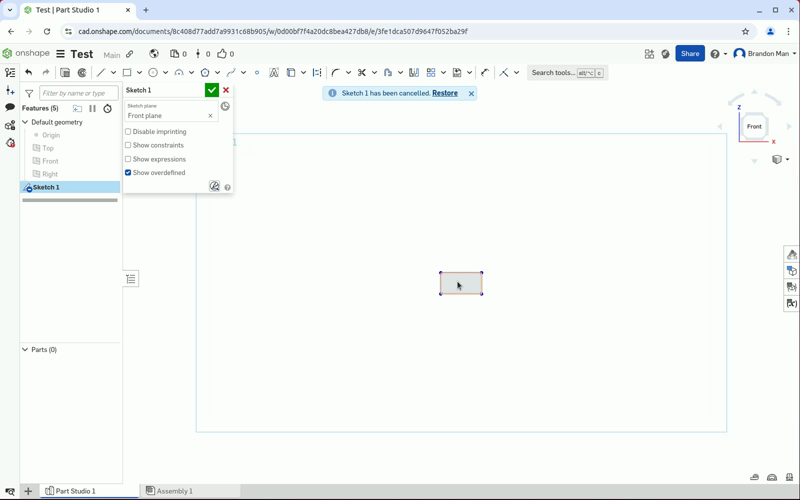
scroll(6)
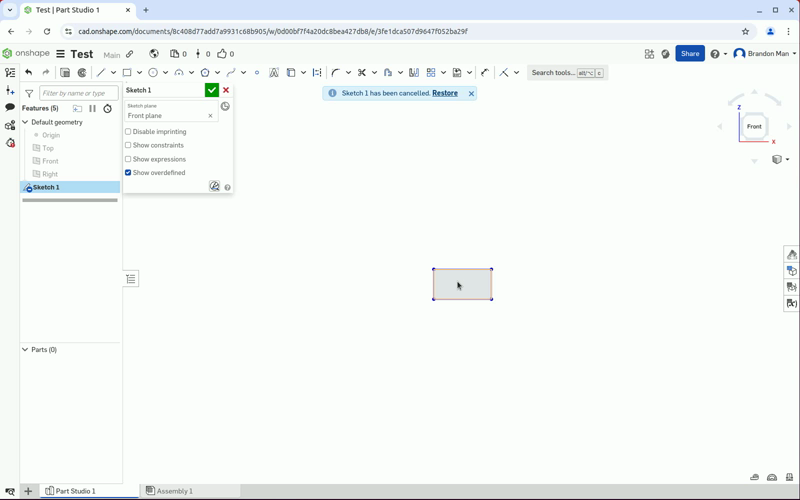
scroll(6)
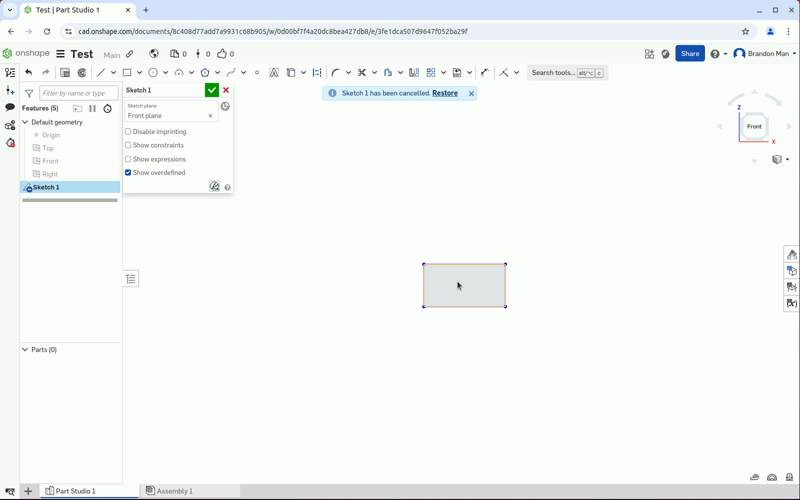
scroll(6)
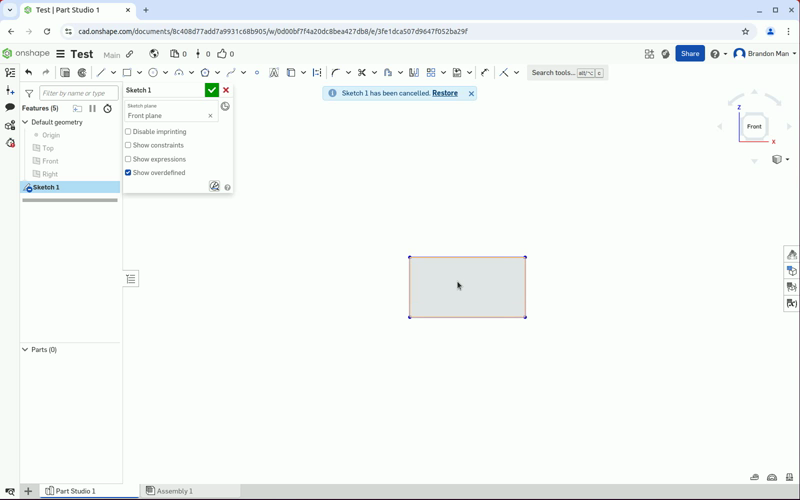
scroll(6)
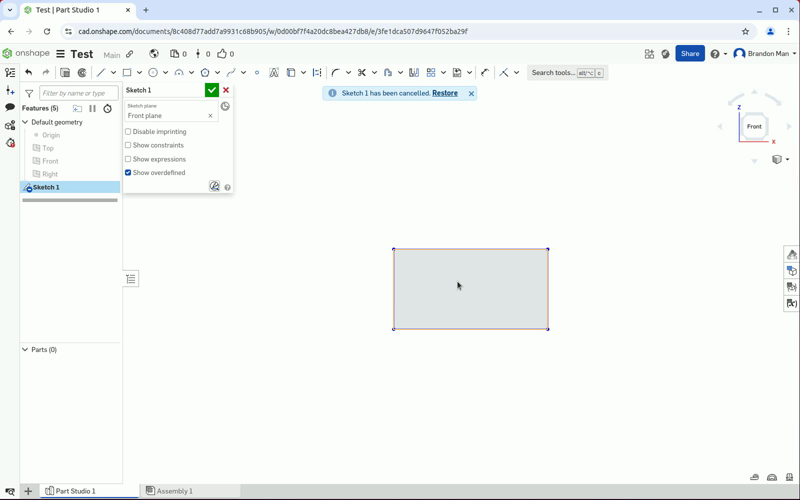
scroll(6)
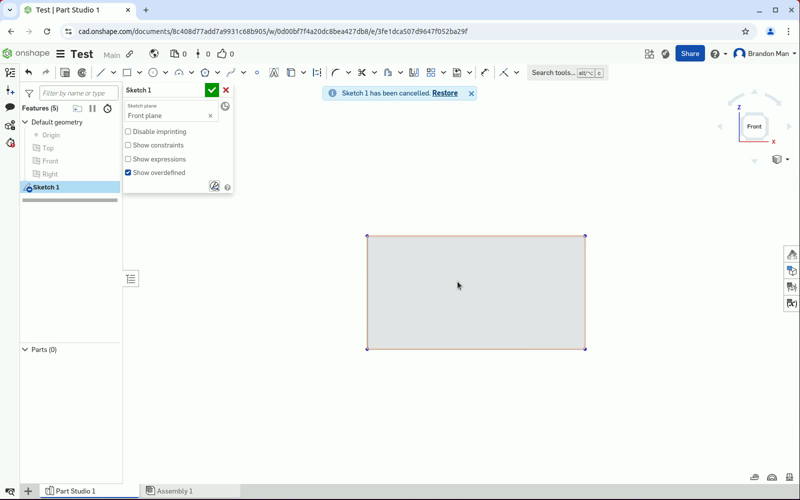
scroll(6)
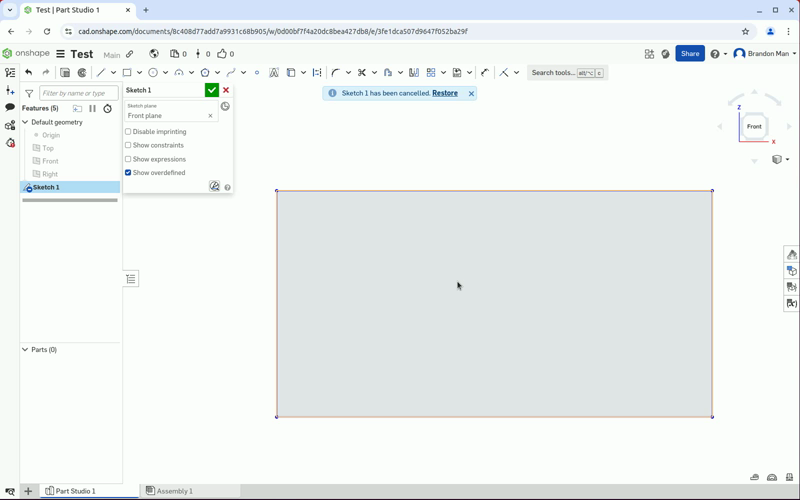
click(457, 281)
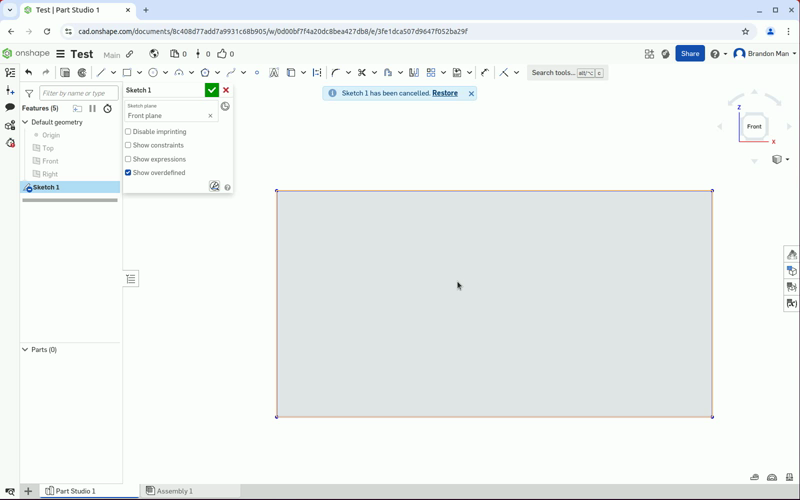
scroll(-6)
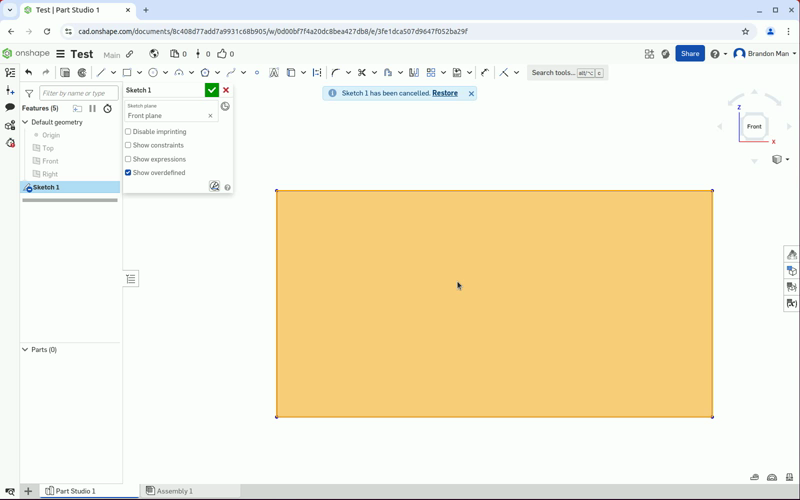
scroll(-6)
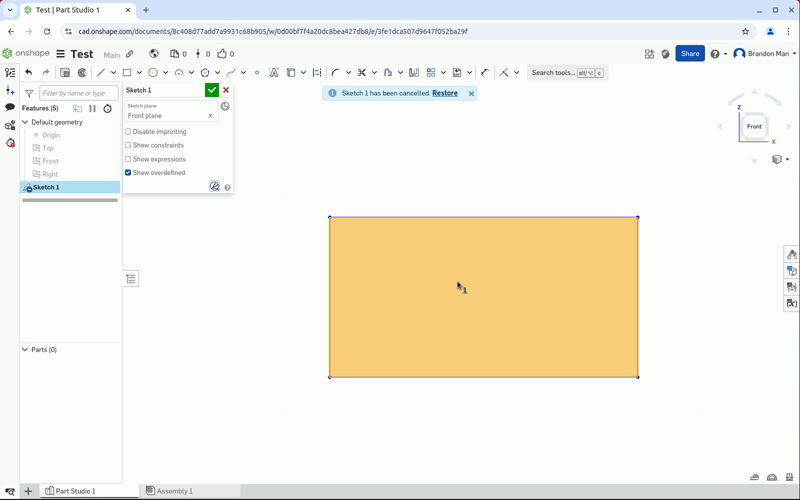
scroll(-6)
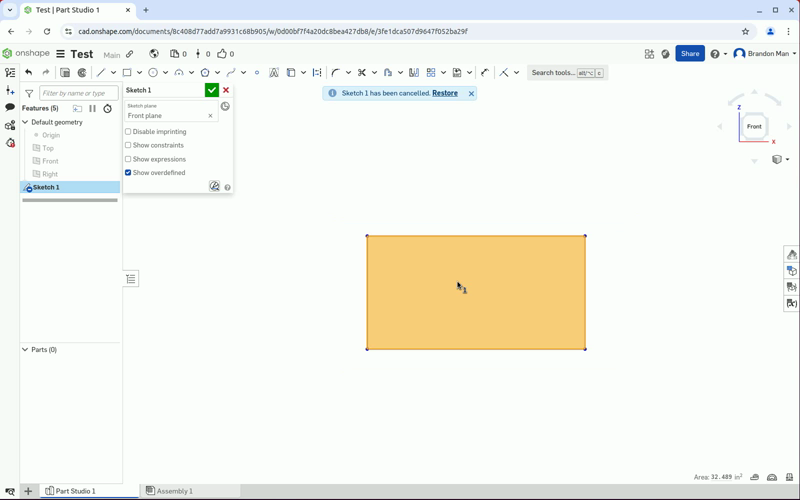
scroll(-6)
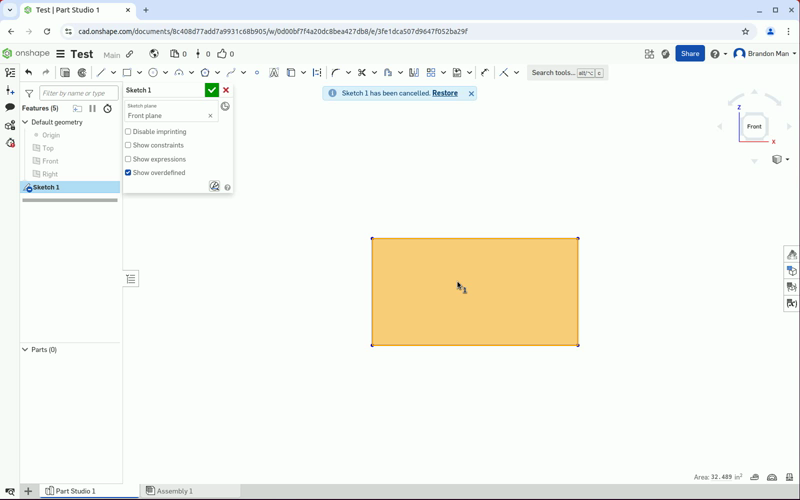
scroll(-6)
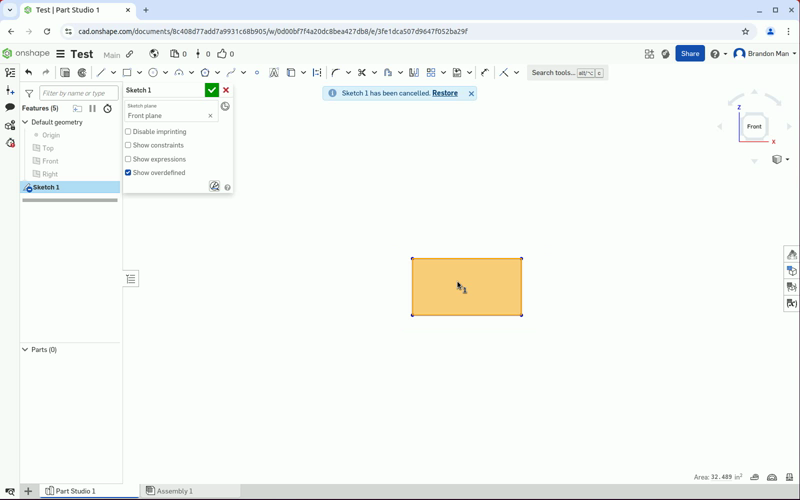
scroll(-6)
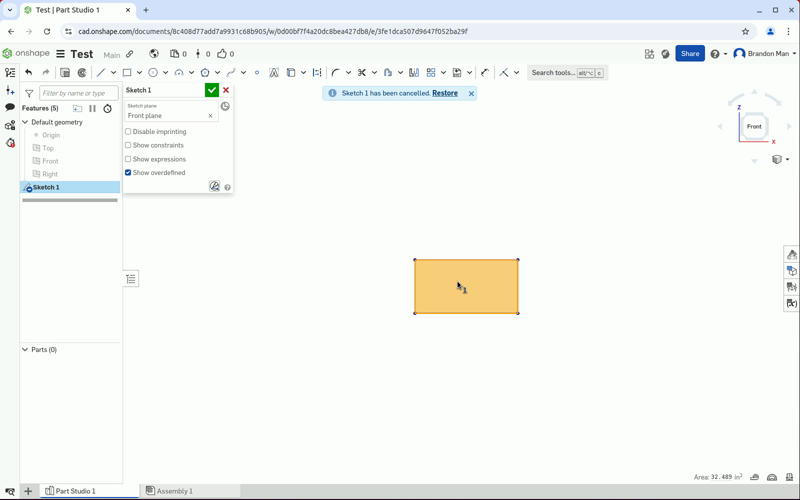
scroll(-6)
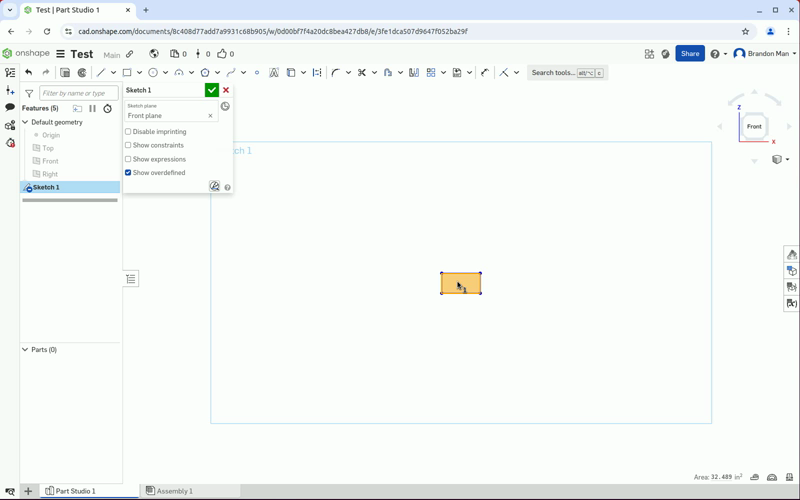
mouse_move(73, 352)
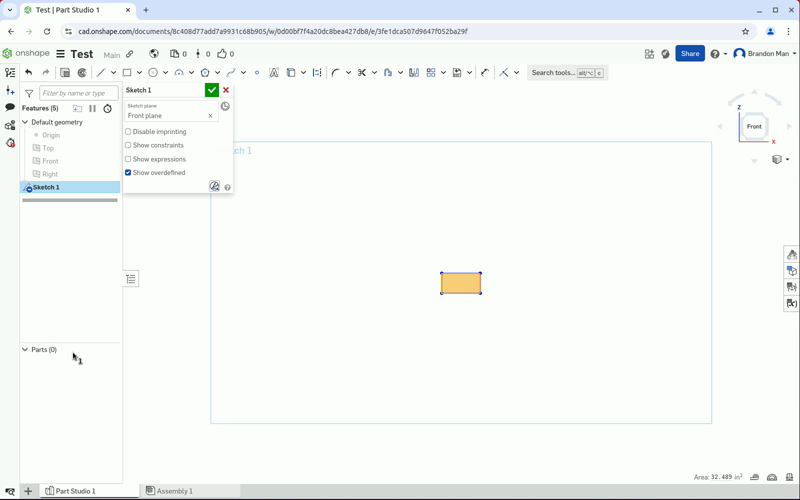
key(shift+y)
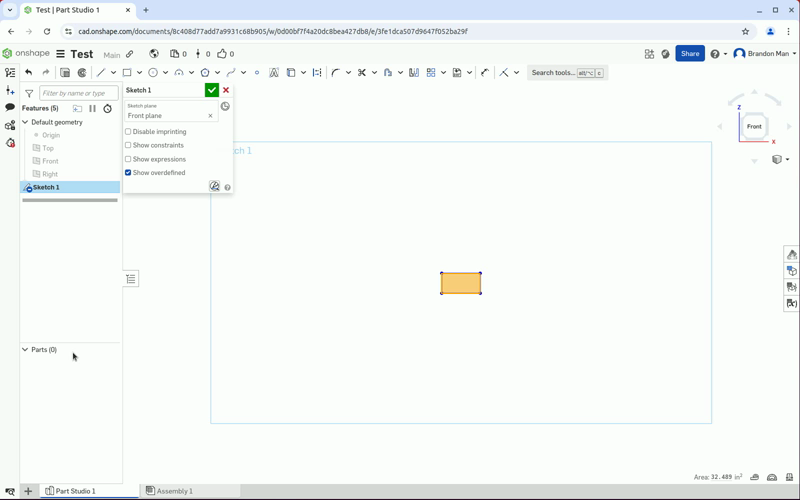
key(shift+e)
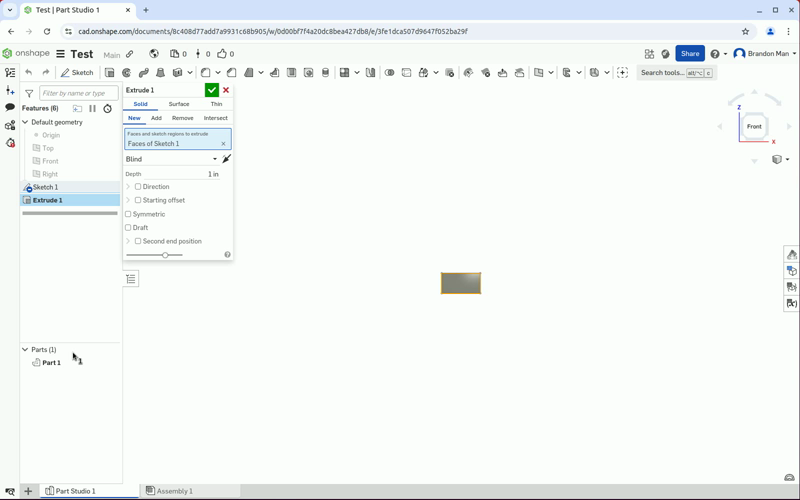
mouse_move(143, 106)
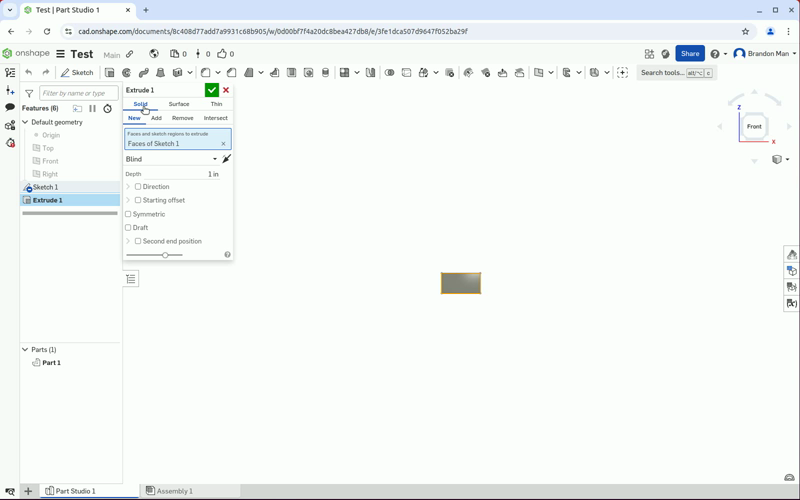
click(143, 106)
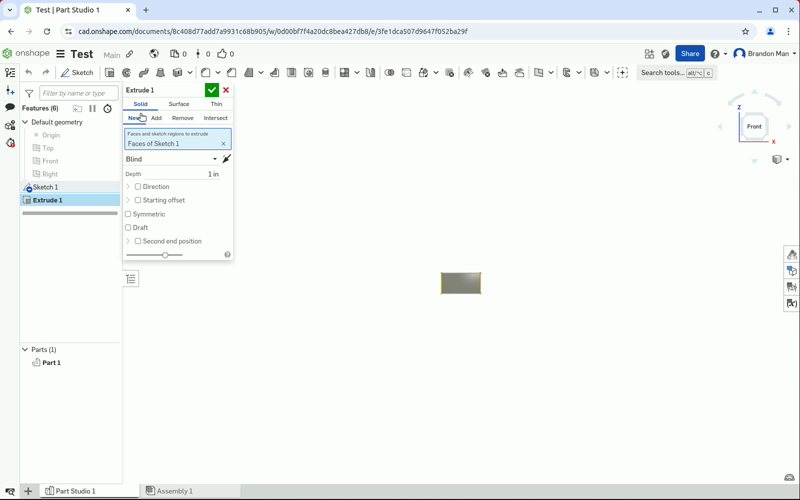
mouse_move(137, 120)
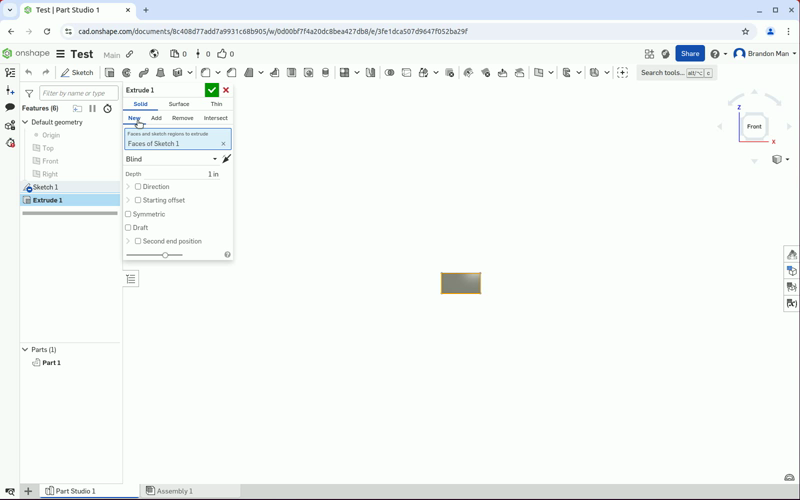
click(137, 120)
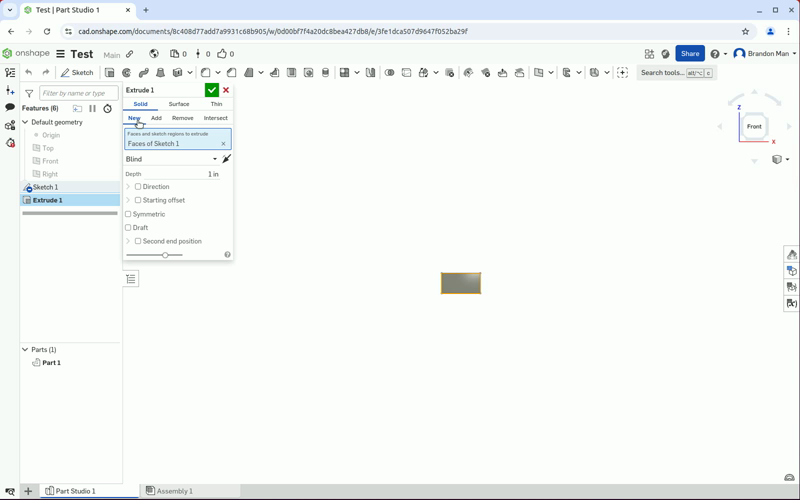
key(tab, 4)
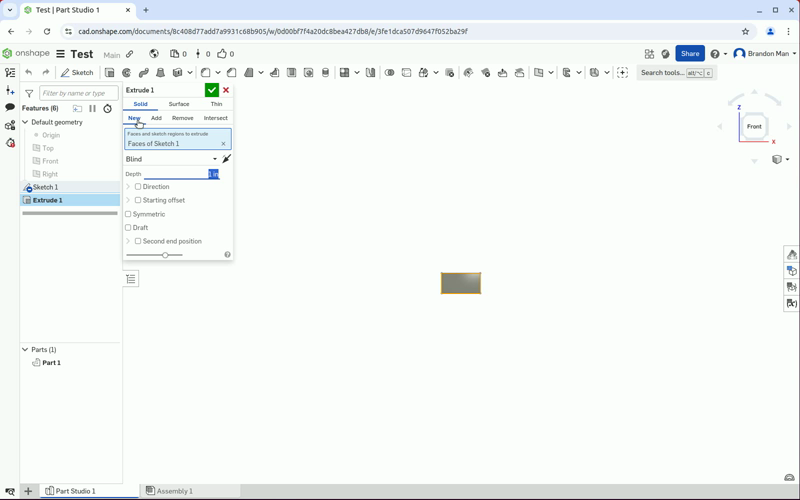
text(-23.108)
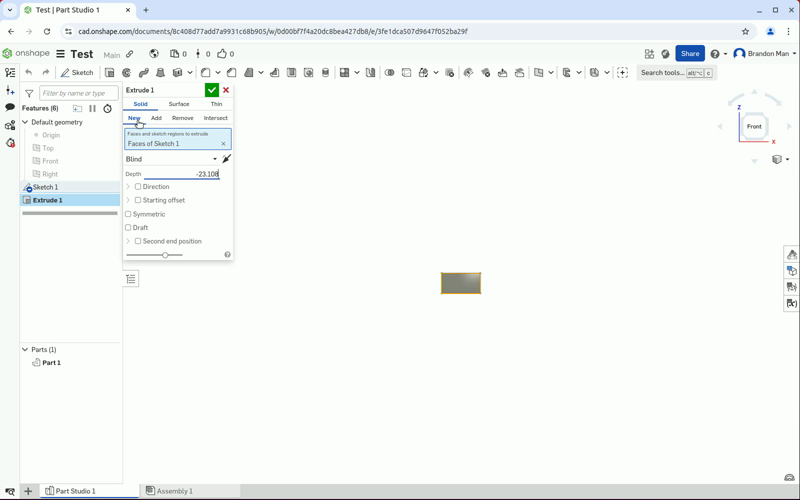
key(enter)
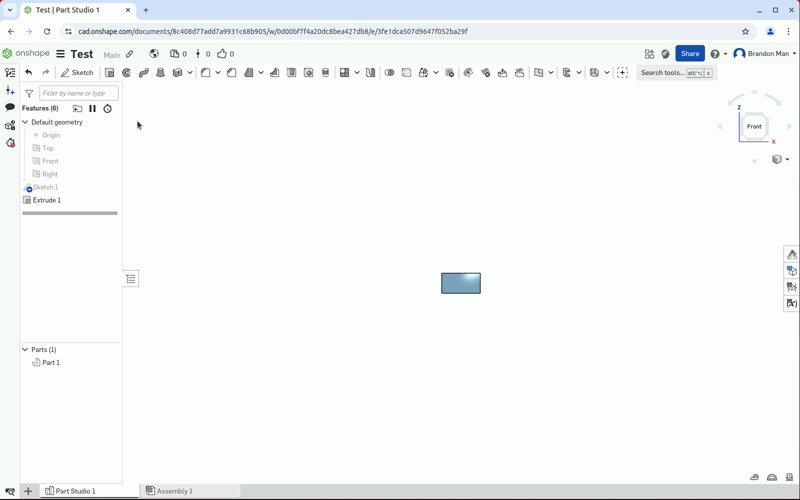
key(shift+h)
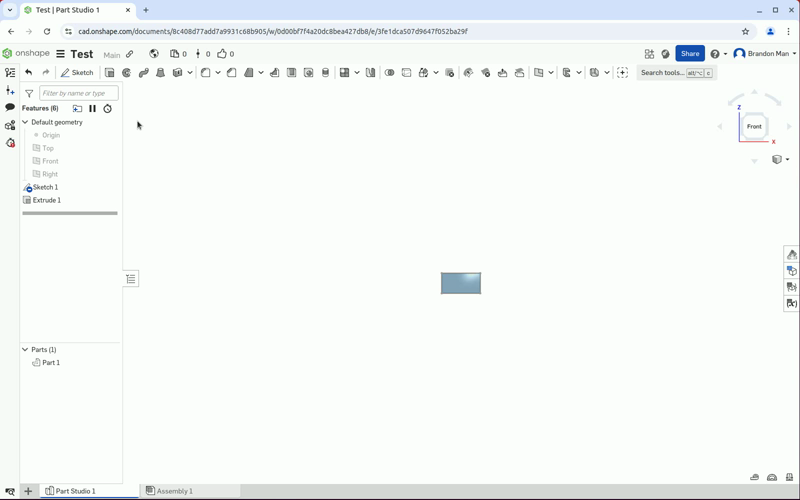
key(shift+h)
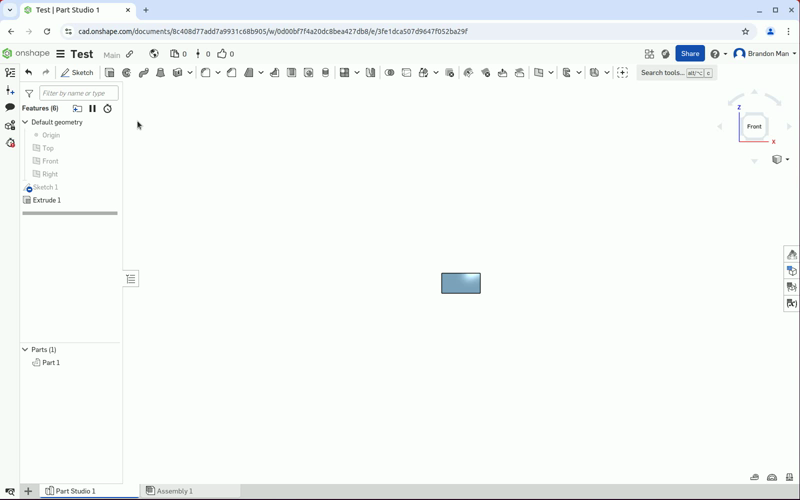
mouse_move(73, 189)
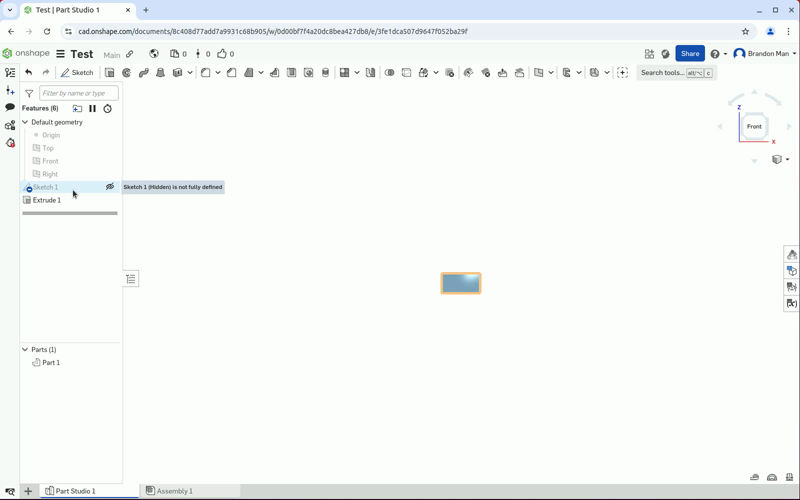
click(73, 189)
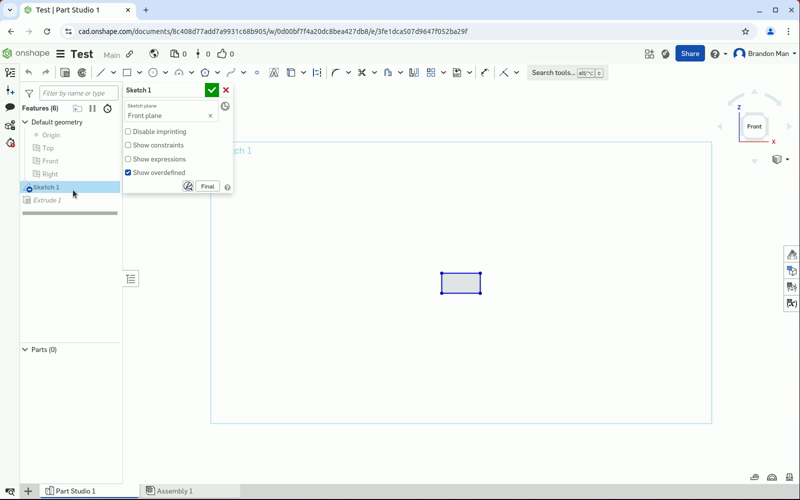
mouse_move(229, 92)
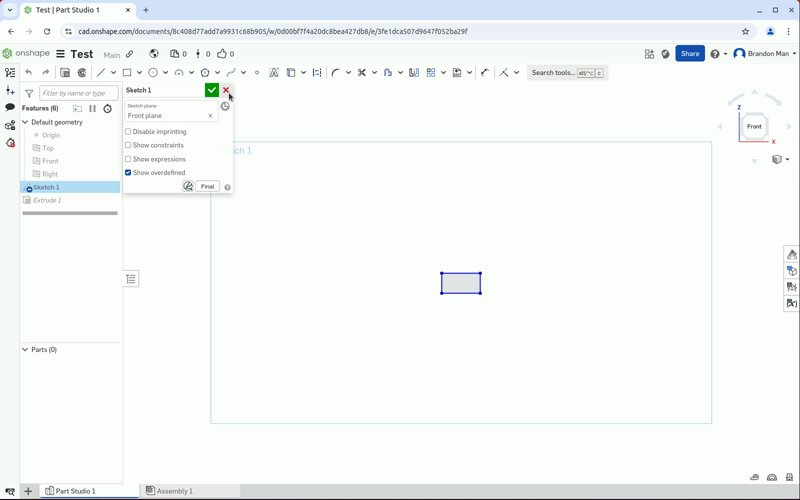
click(229, 92)
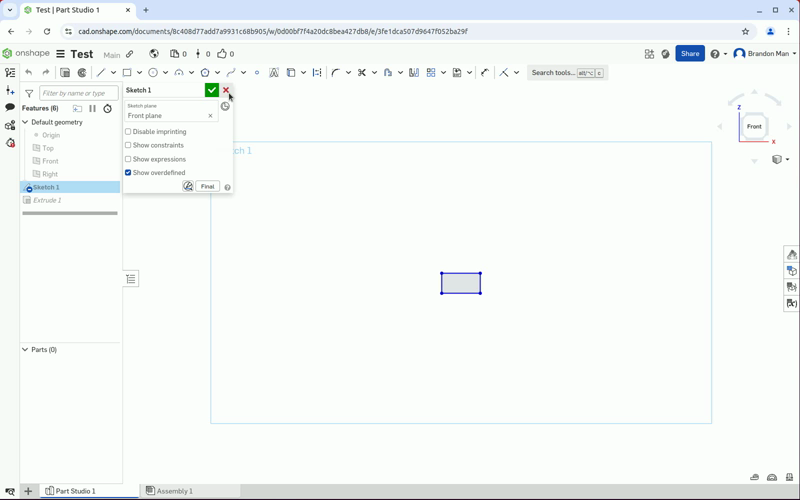
key(shift+s)
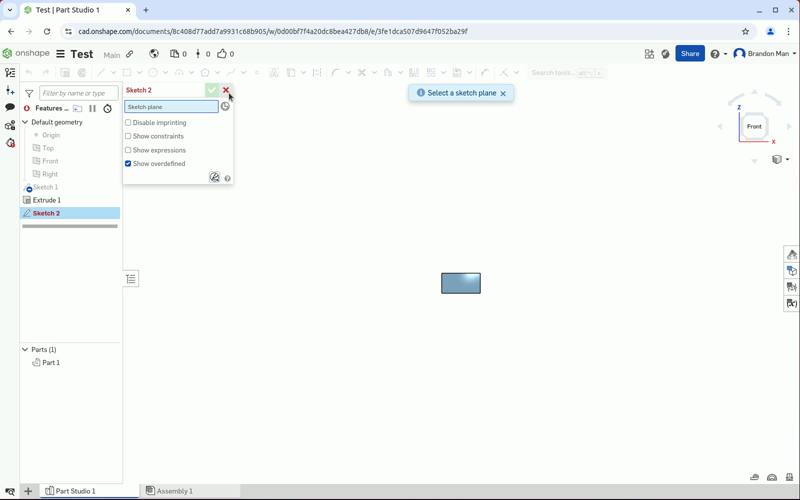
mouse_move(73, 163)
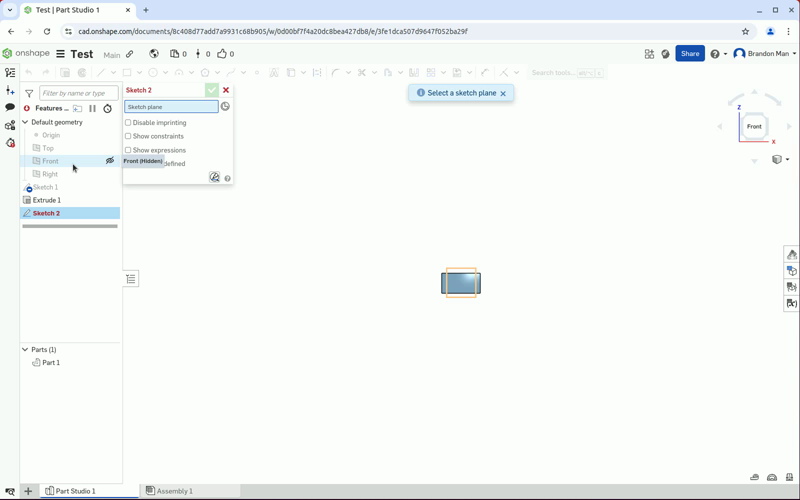
click(73, 163)
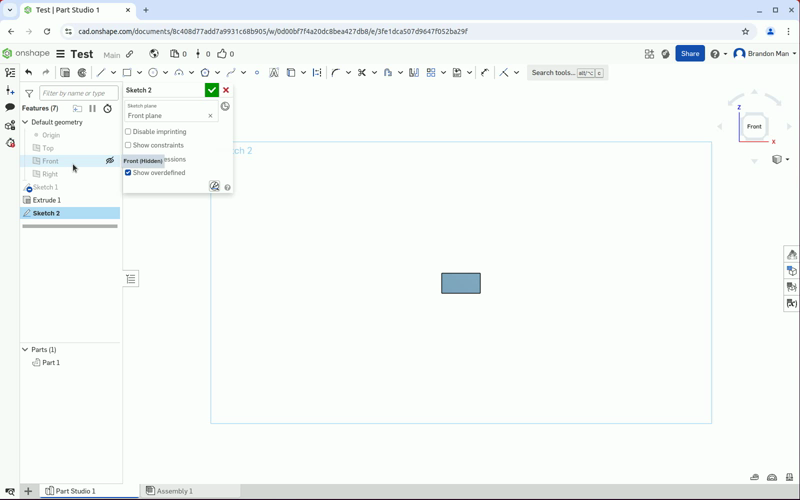
mouse_move(73, 352)
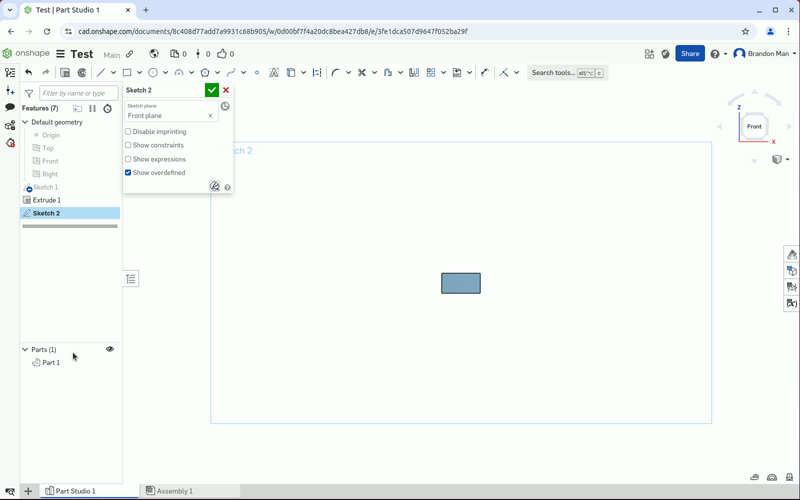
key(y)
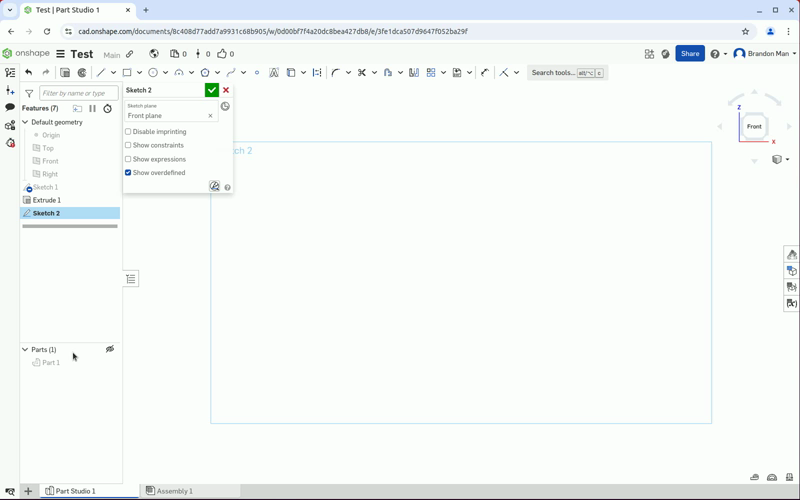
key(l)
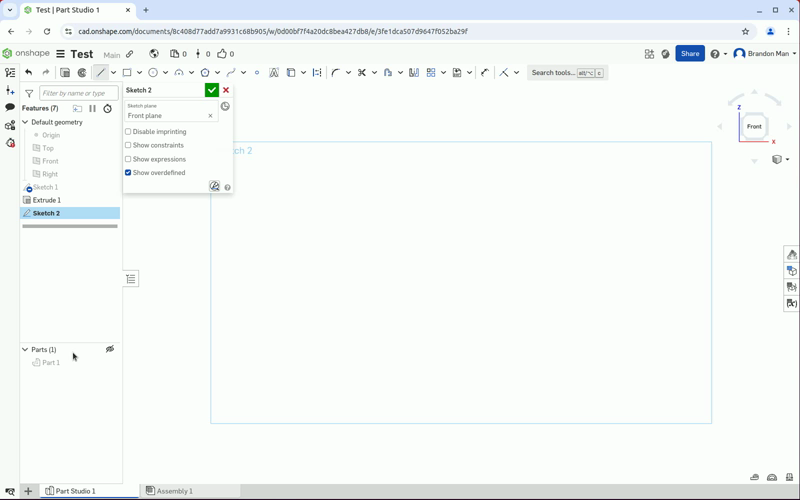
key_down(shift)
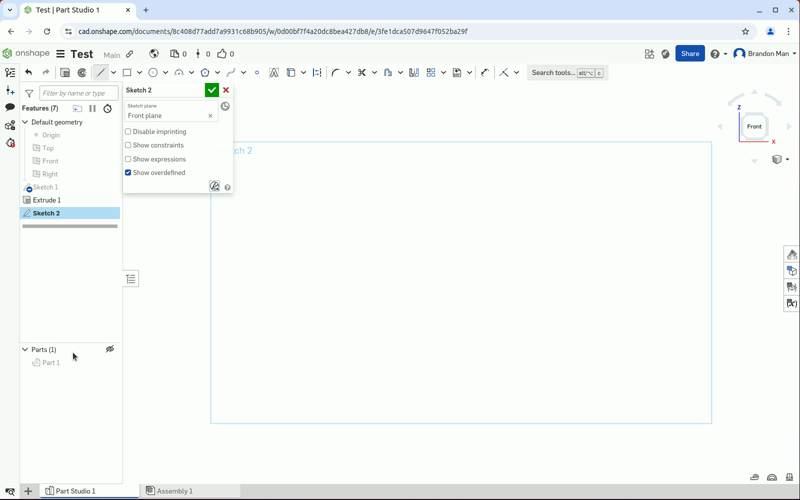
mouse_move(468, 290)
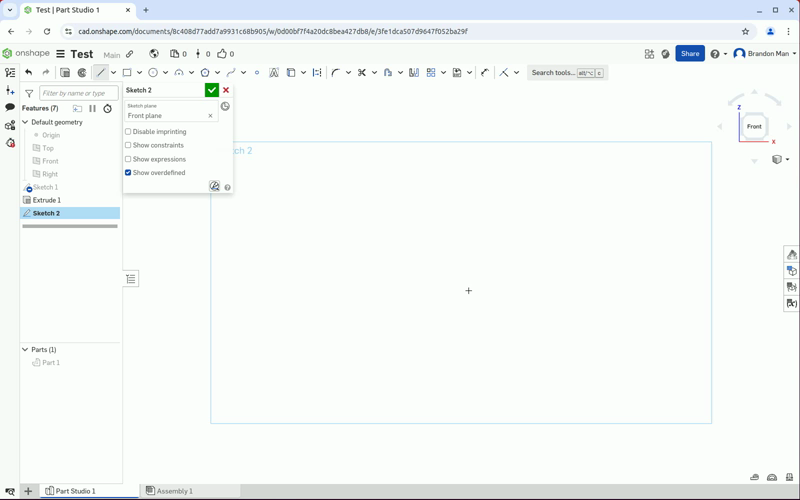
click(468, 290)
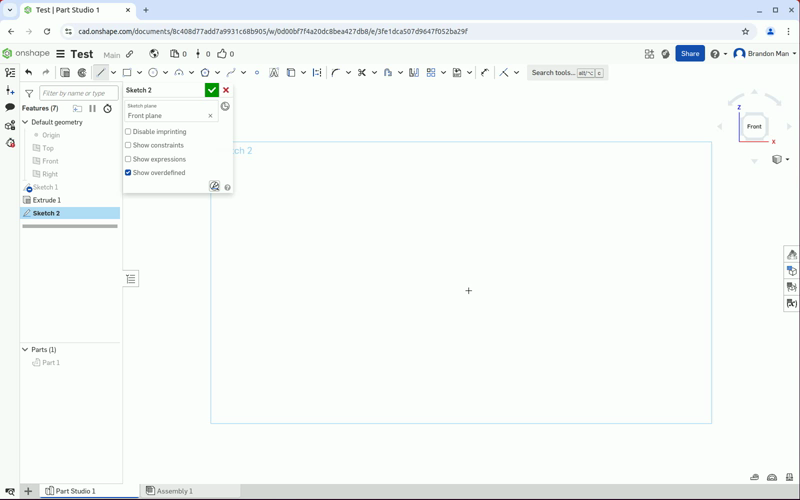
key_up(shift)
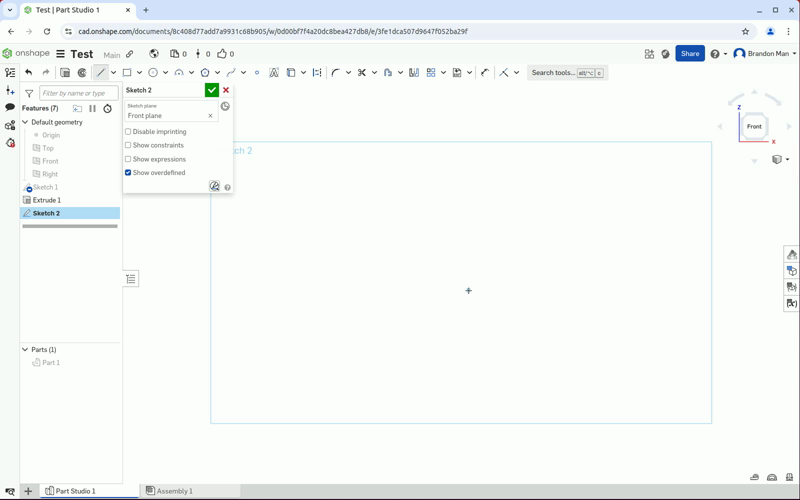
key_down(shift)
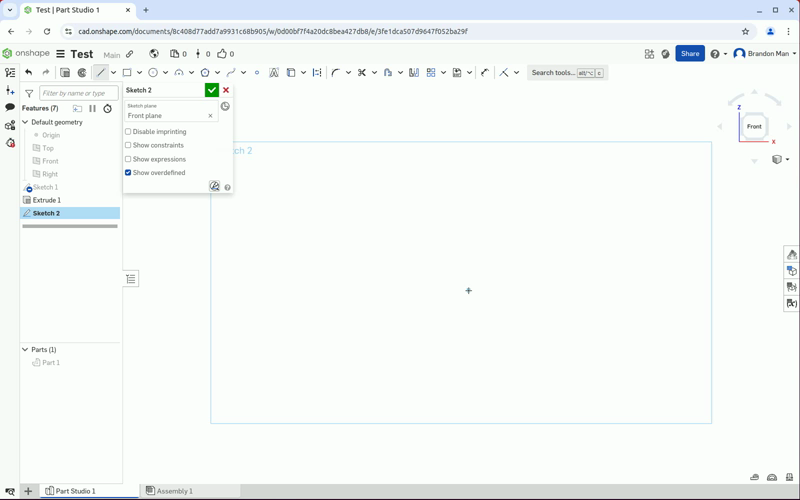
mouse_move(498, 290)
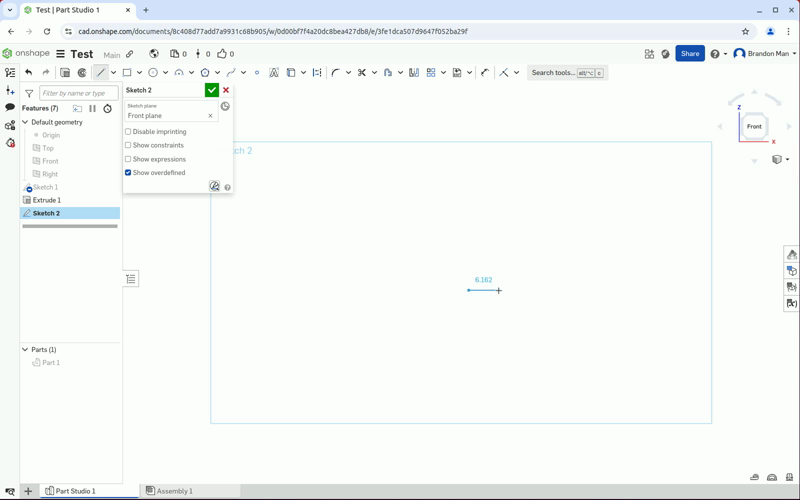
mouse_move(479, 290)
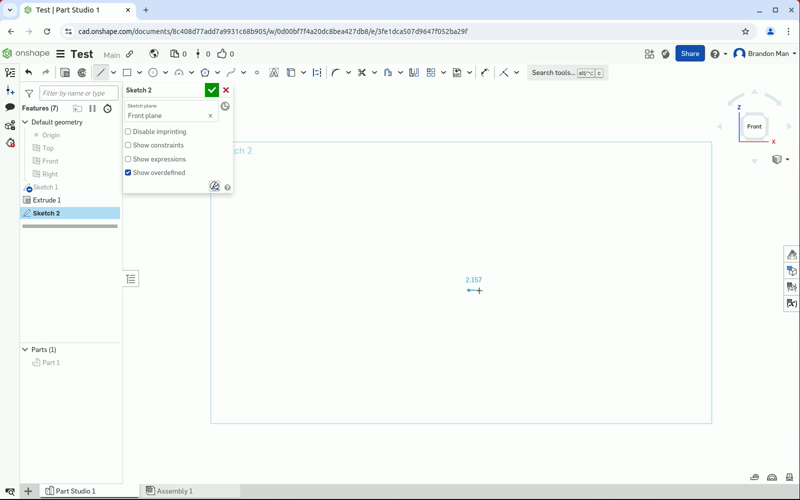
click(479, 290)
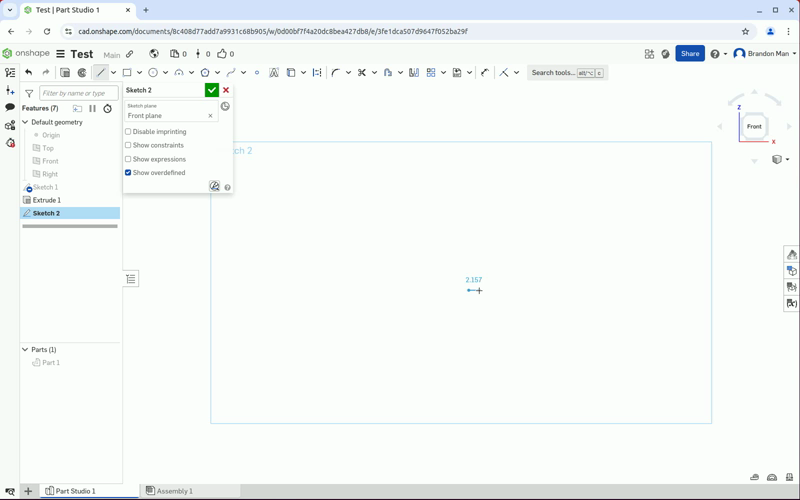
key_up(shift)
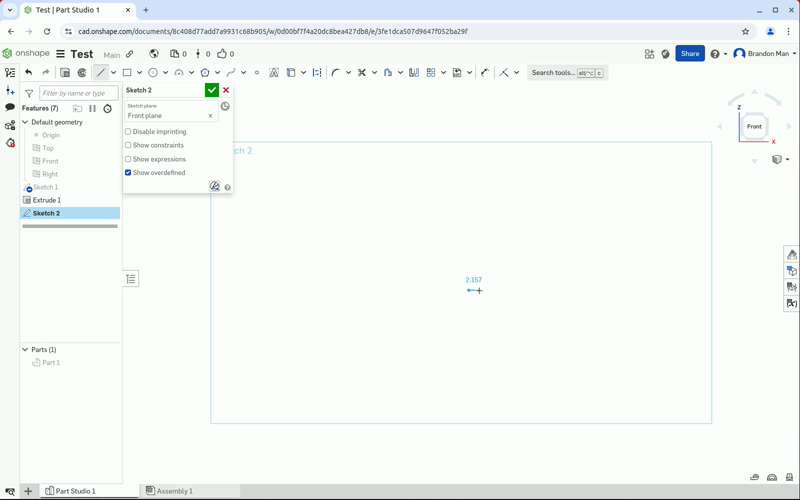
key_down(shift)
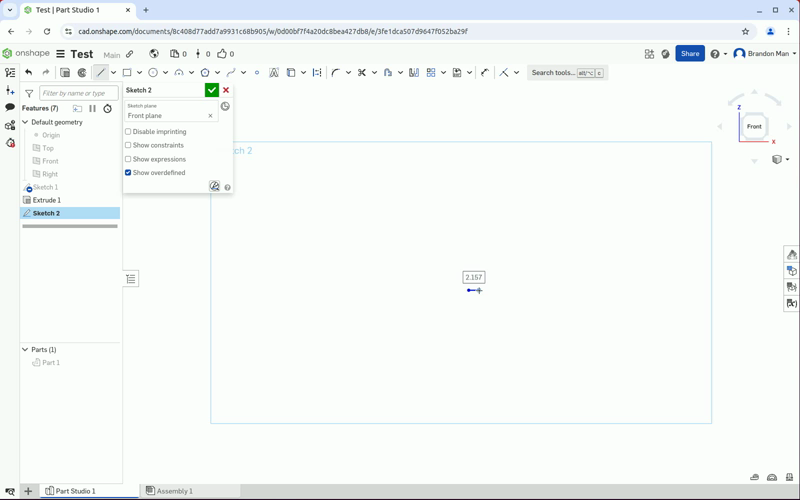
mouse_move(509, 290)
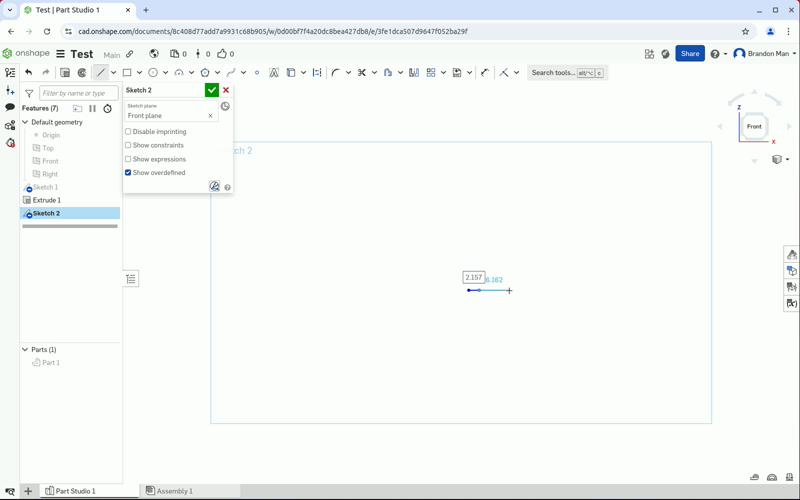
mouse_move(479, 273)
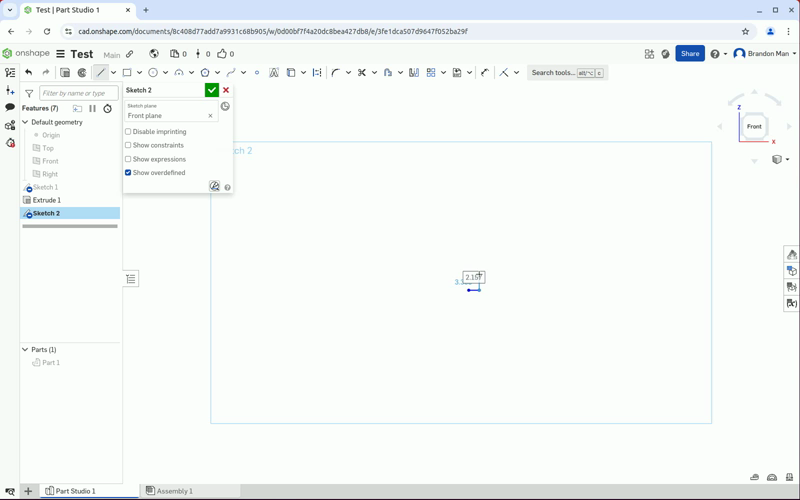
click(479, 273)
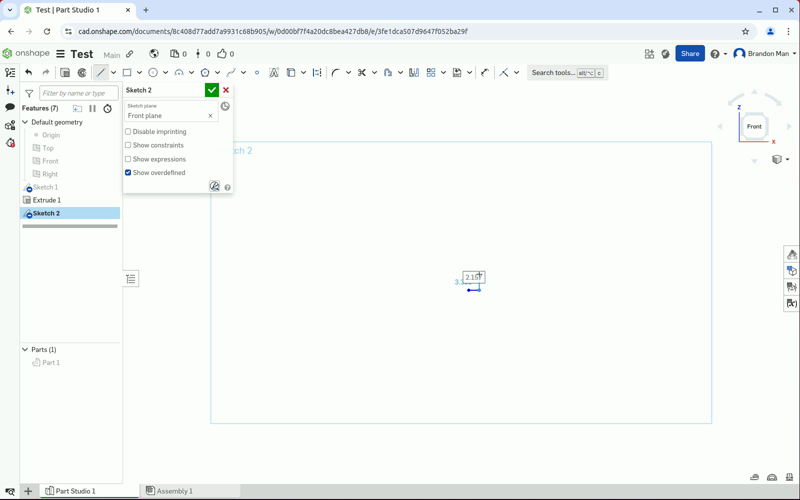
key_up(shift)
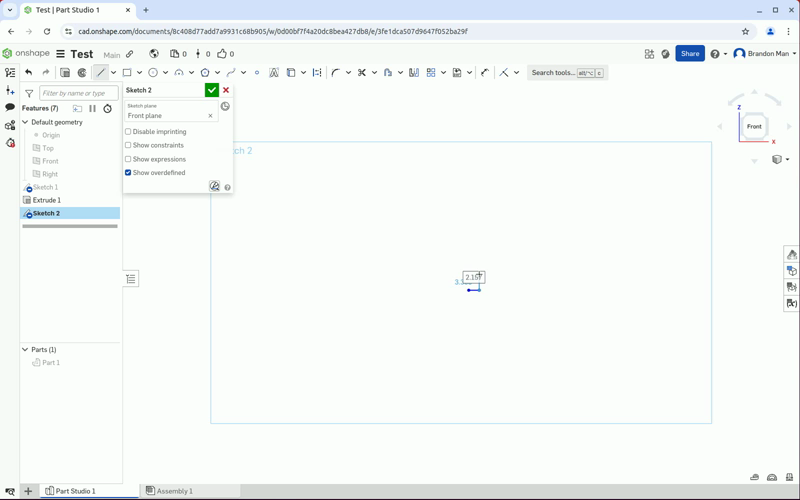
key_down(shift)
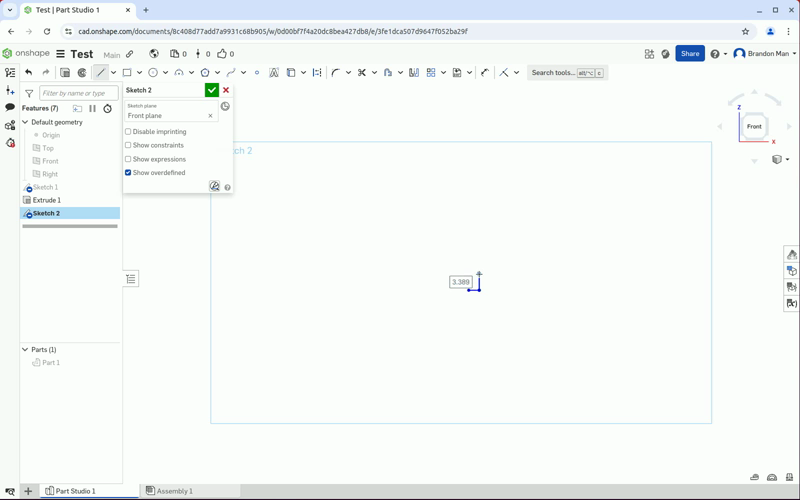
mouse_move(509, 273)
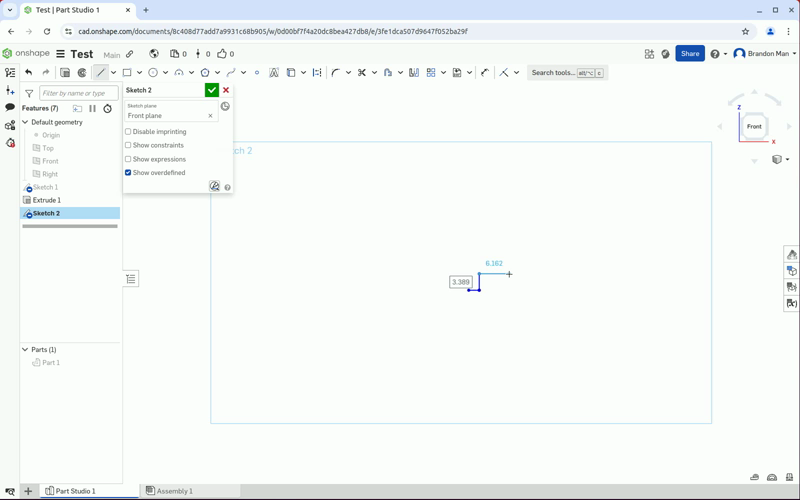
mouse_move(468, 273)
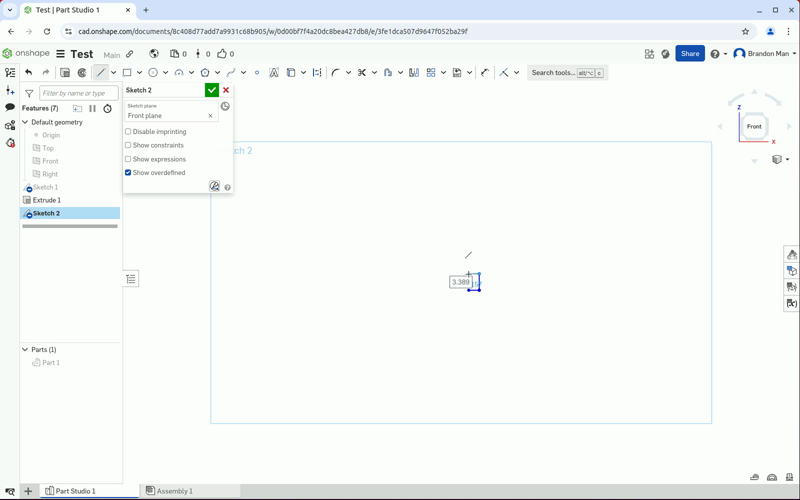
click(468, 273)
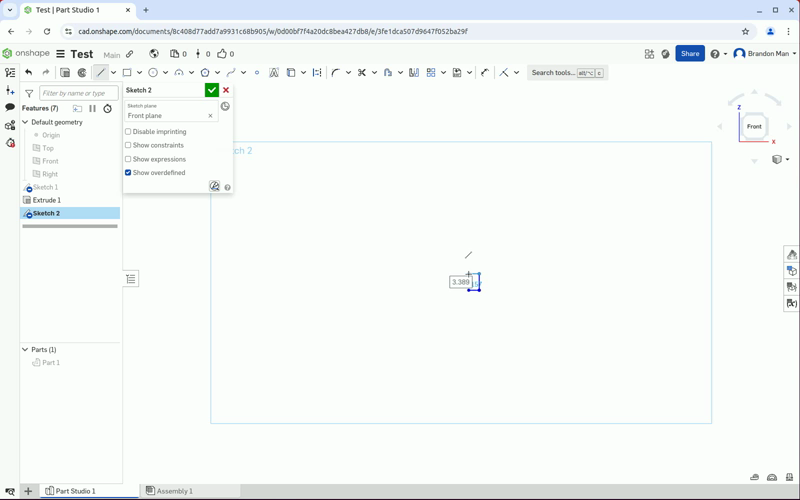
key_up(shift)
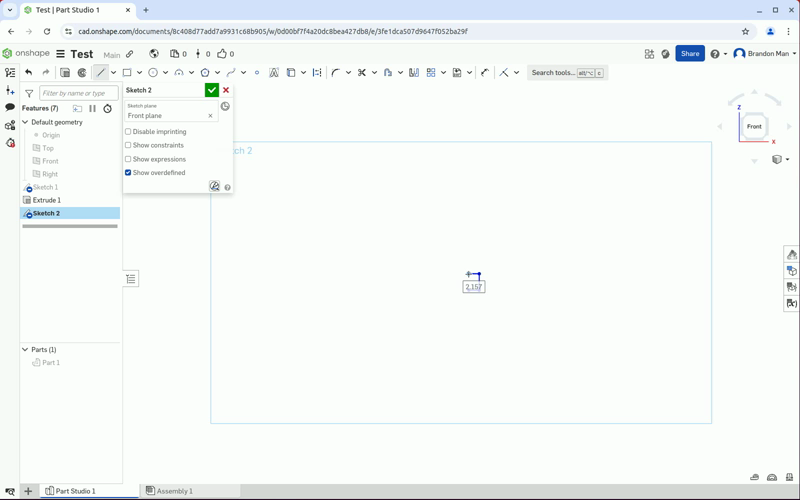
mouse_move(498, 273)
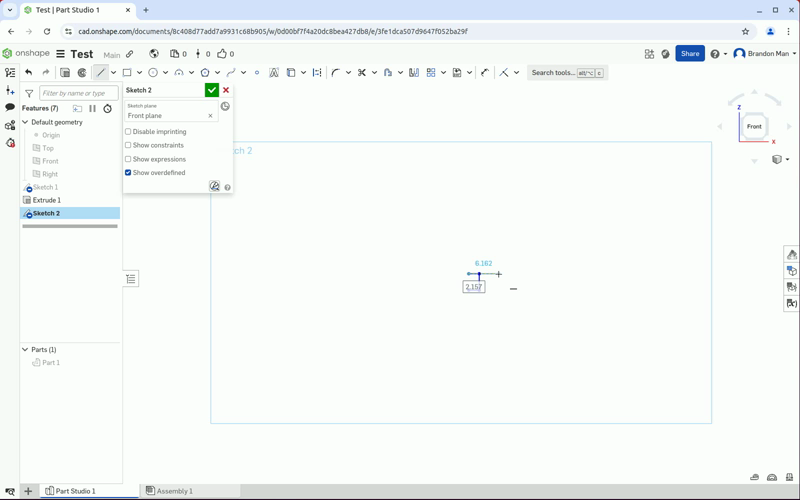
key_down(shift)
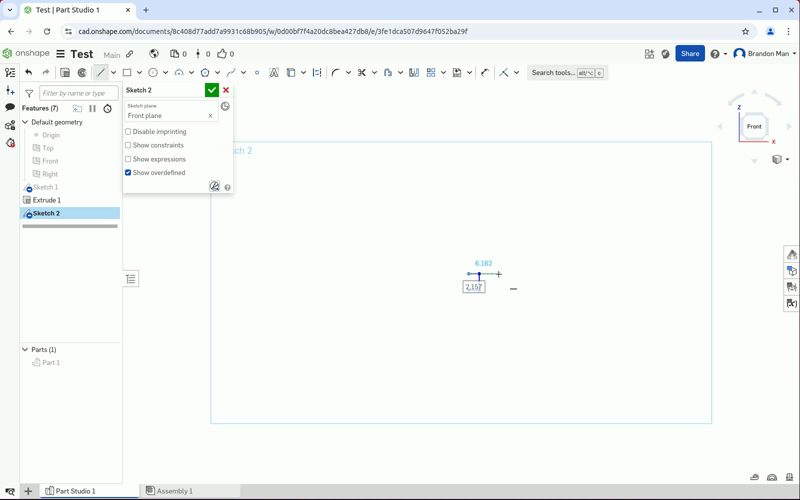
mouse_move(468, 290)
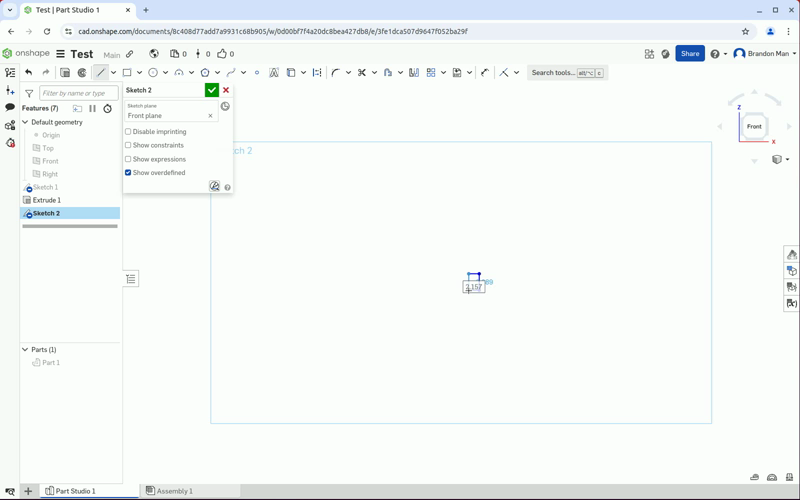
key_up(shift)
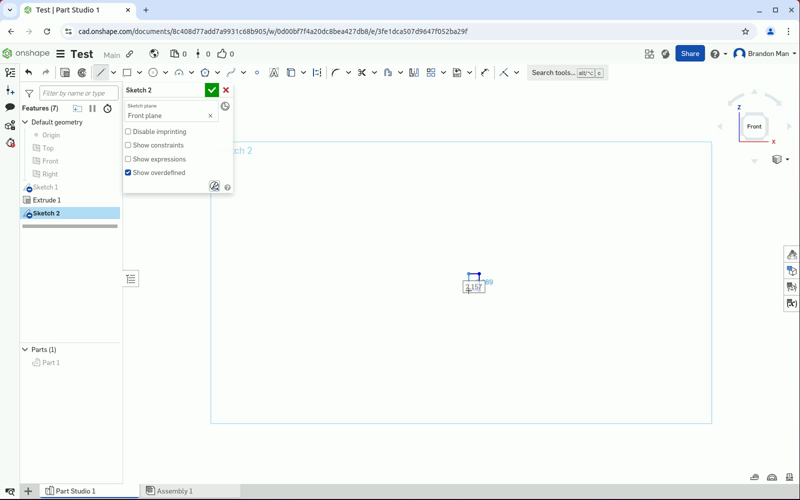
click(468, 290)
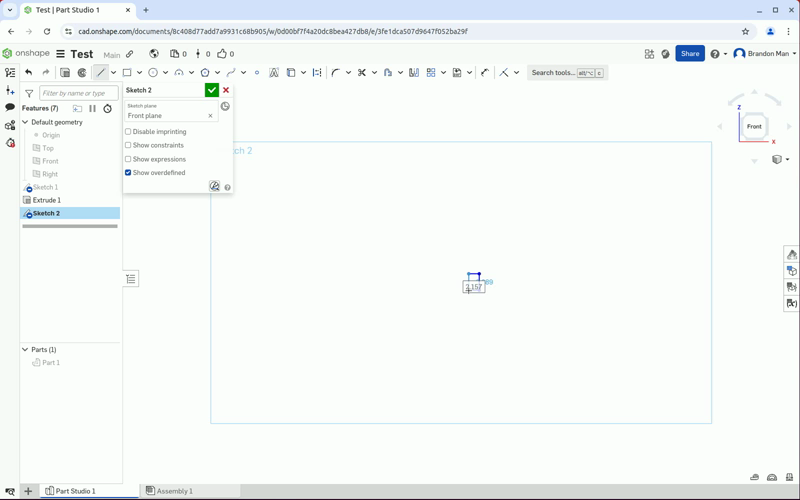
key(esc)
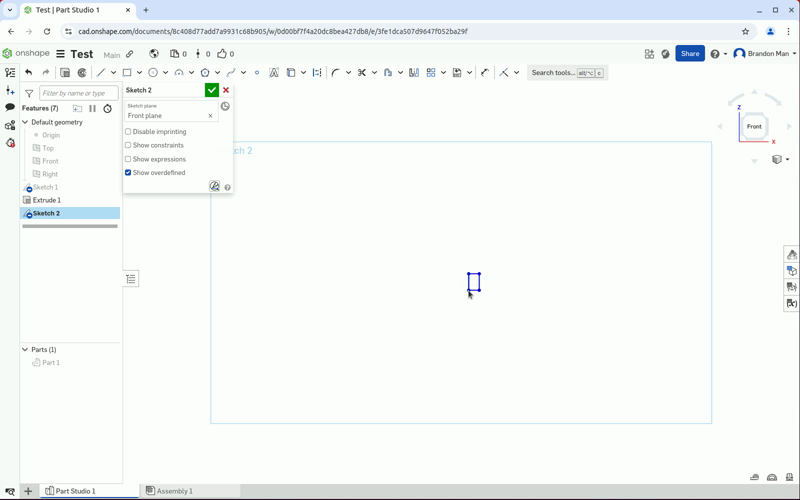
mouse_move(473, 287)
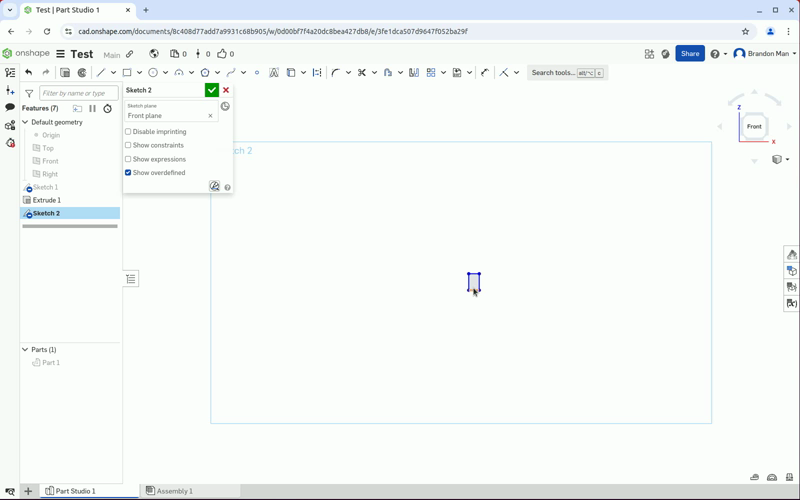
scroll(6)
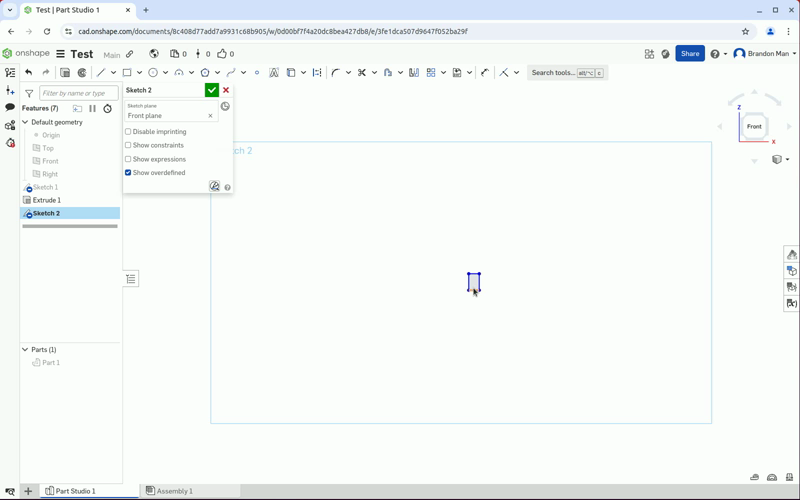
scroll(6)
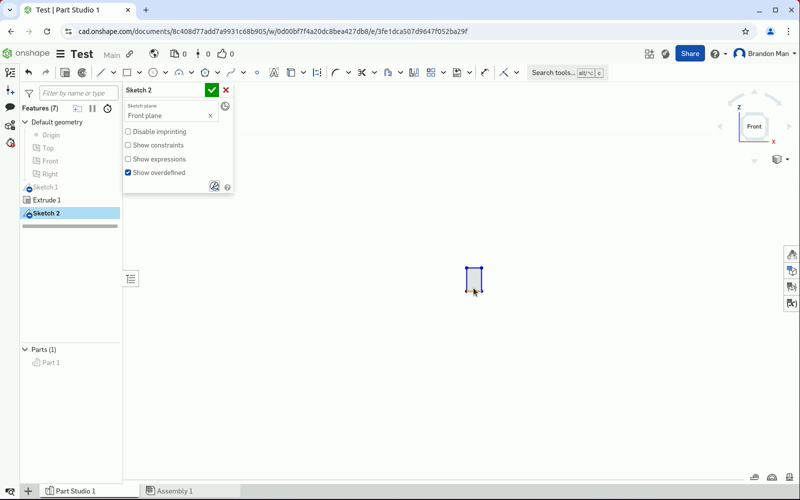
scroll(6)
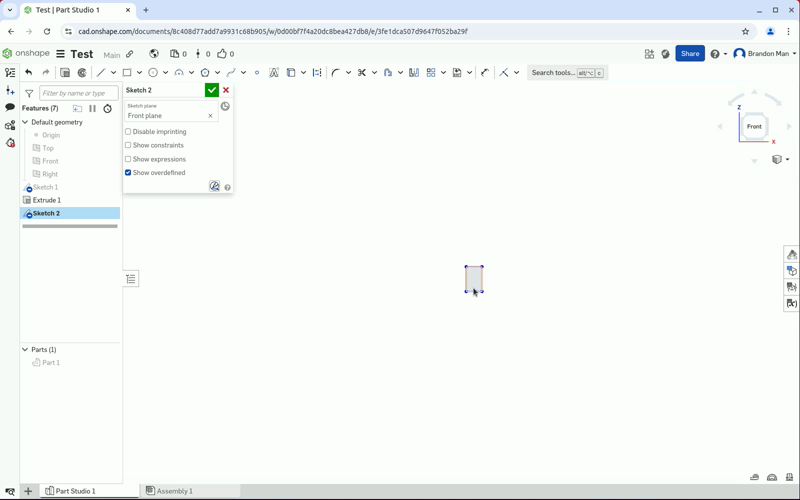
scroll(6)
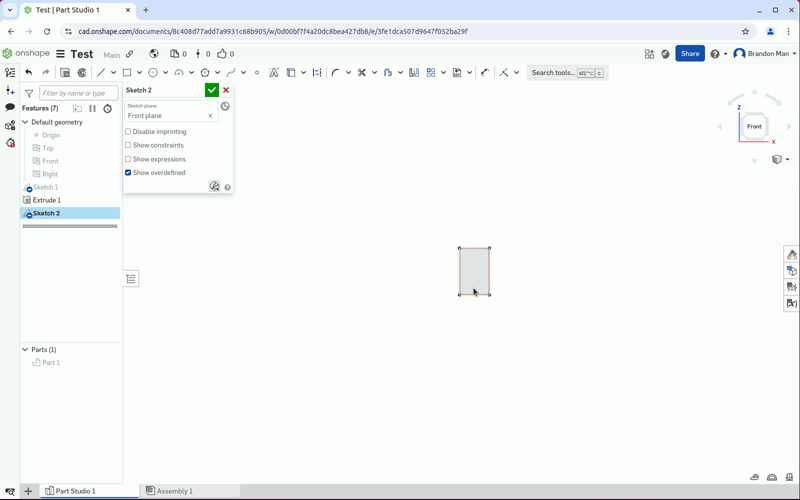
scroll(6)
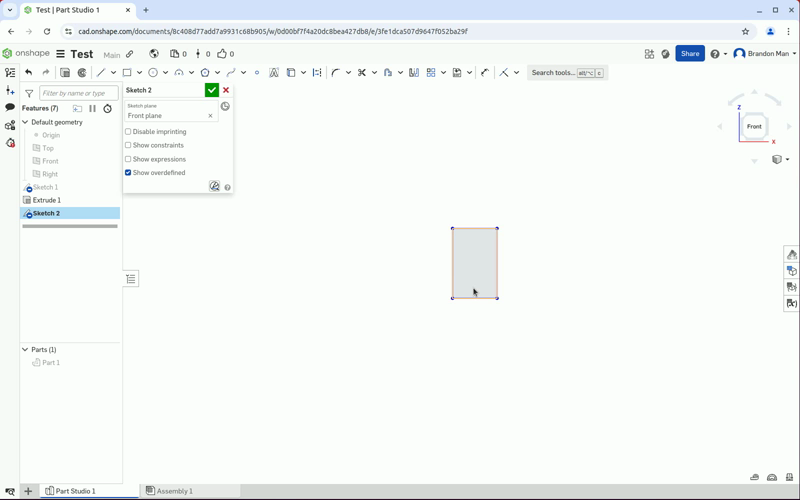
scroll(6)
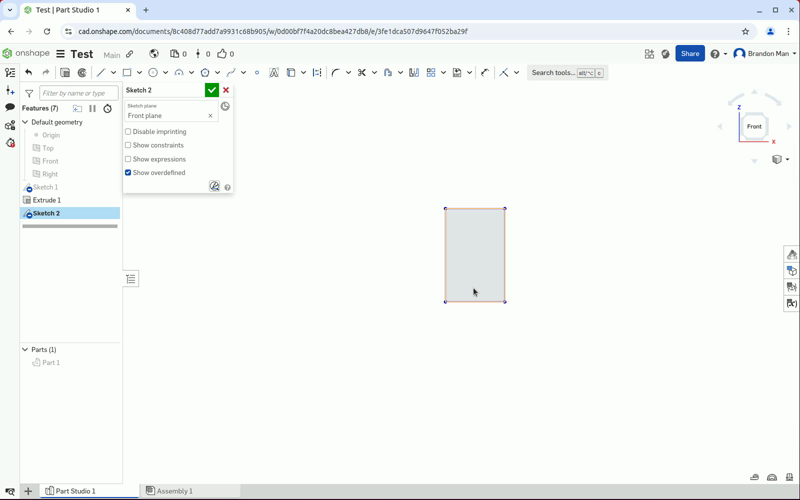
scroll(6)
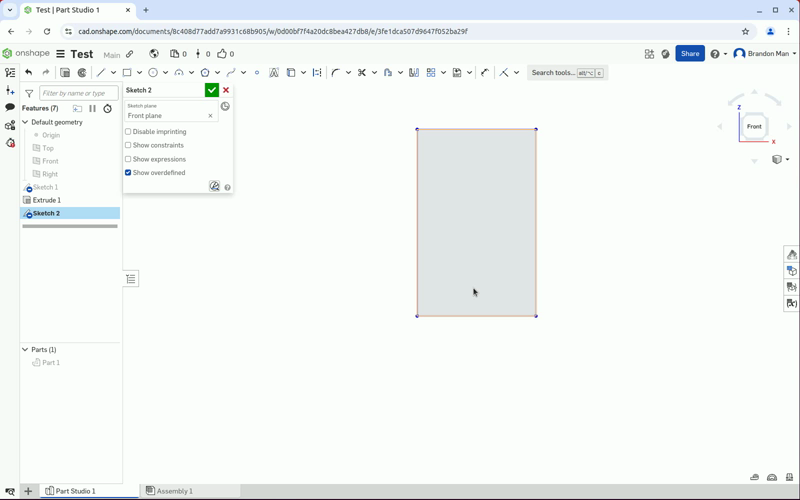
click(473, 287)
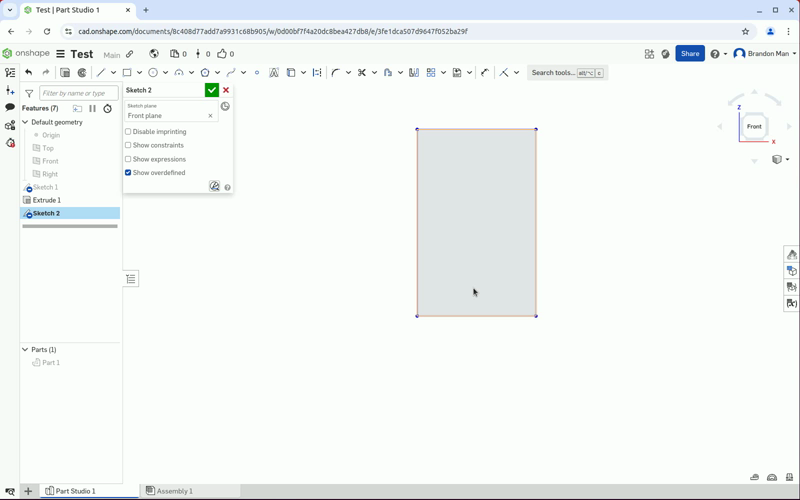
scroll(-6)
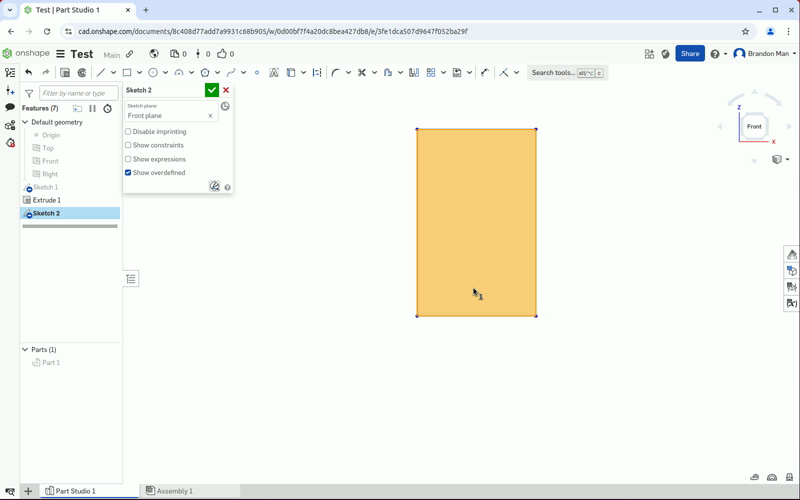
scroll(-6)
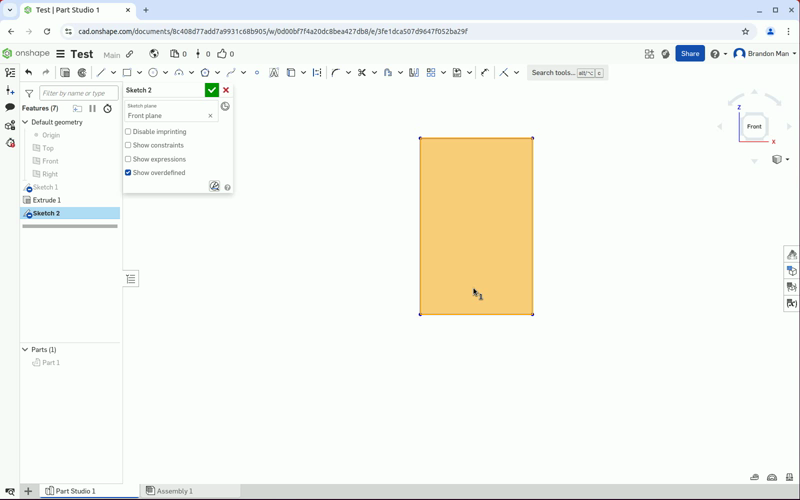
scroll(-6)
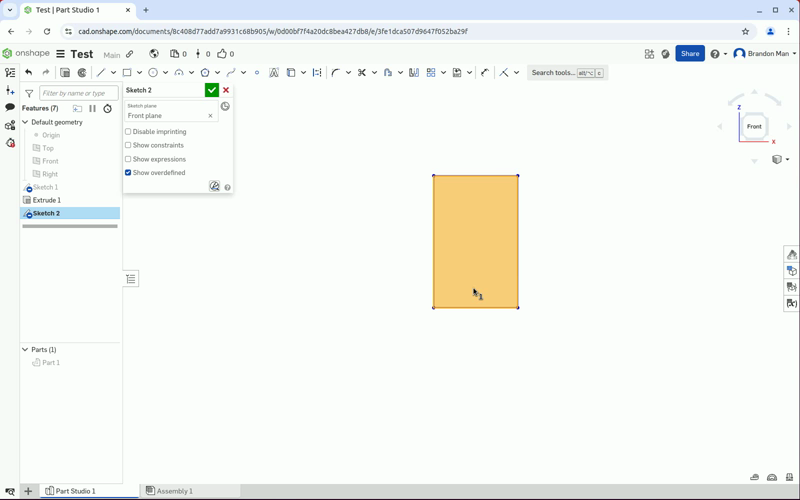
scroll(-6)
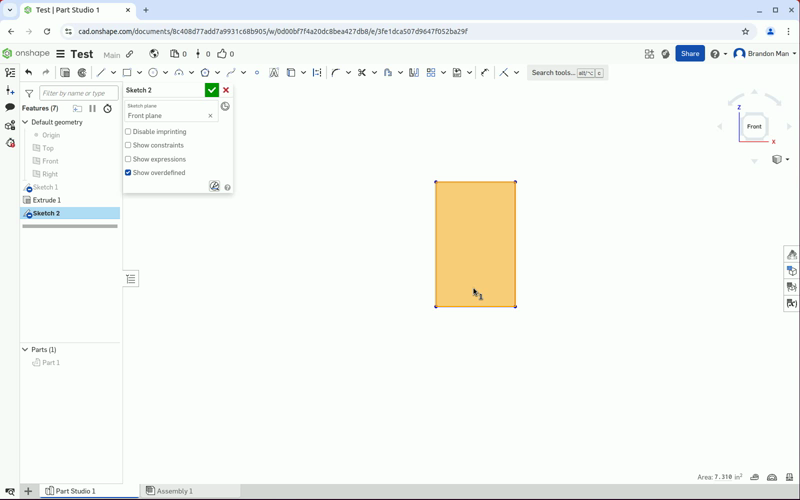
scroll(-6)
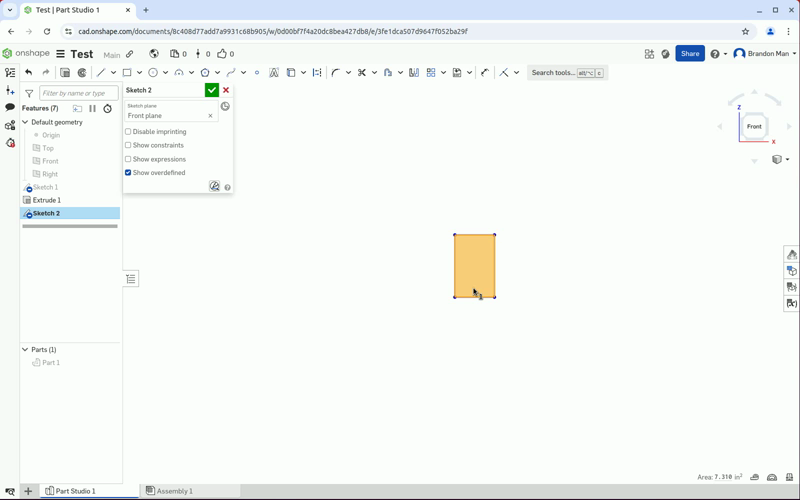
scroll(-6)
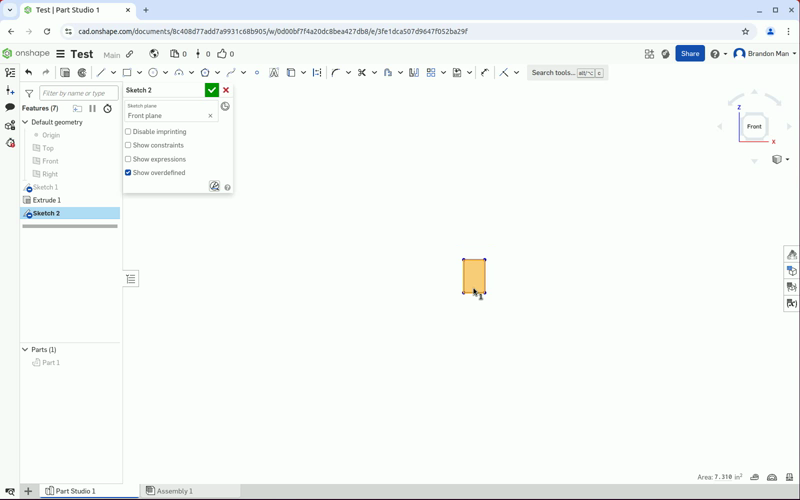
scroll(-6)
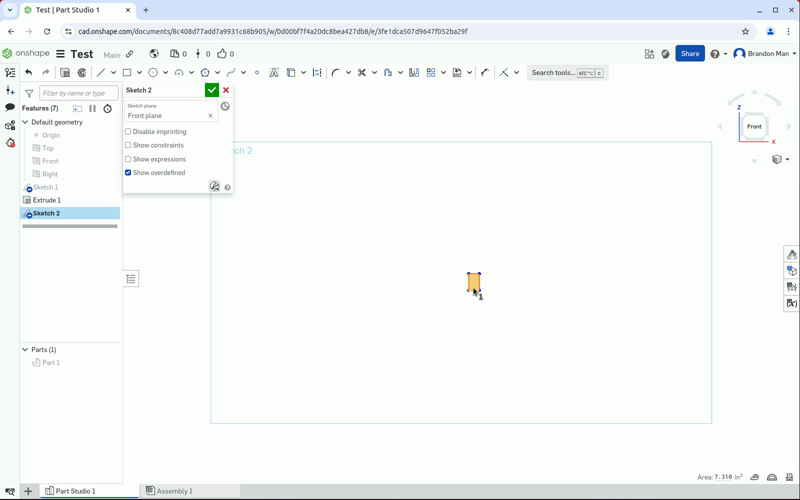
mouse_move(73, 352)
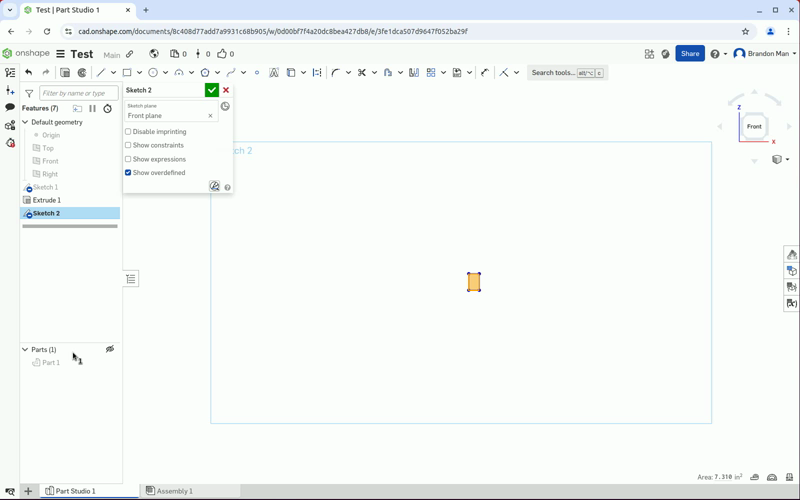
key(shift+y)
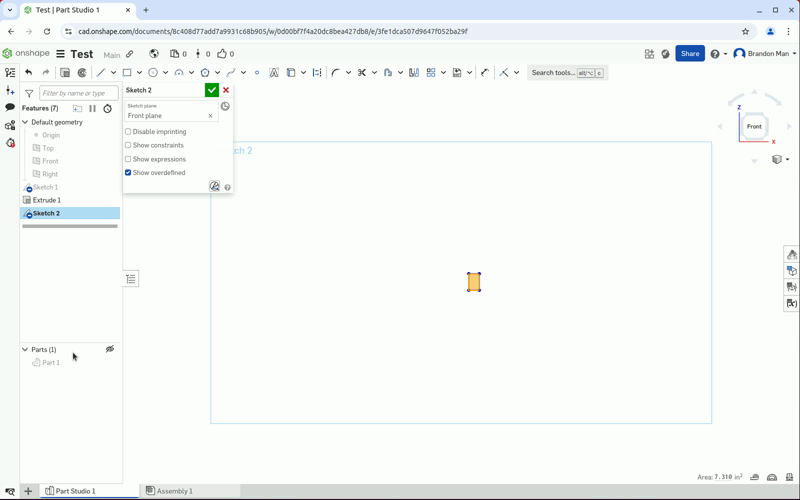
key(shift+e)
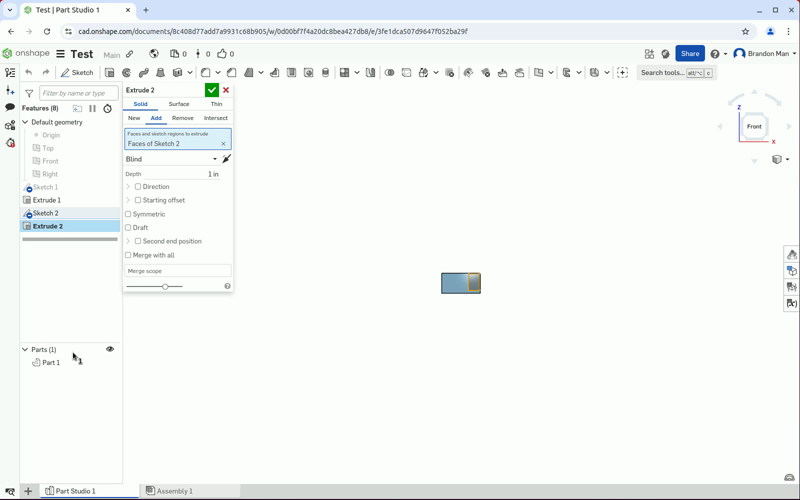
mouse_move(143, 106)
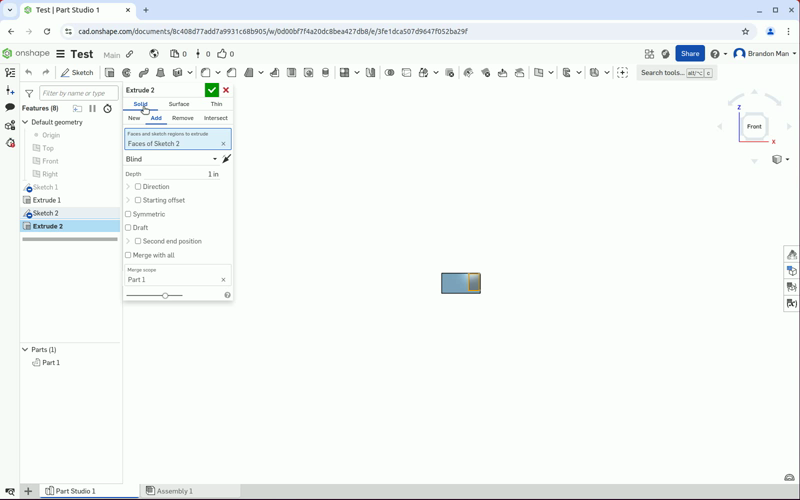
click(143, 106)
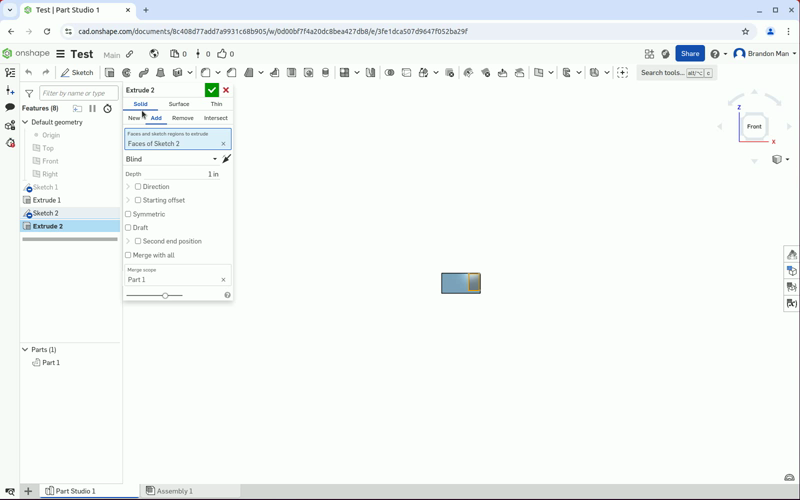
mouse_move(137, 120)
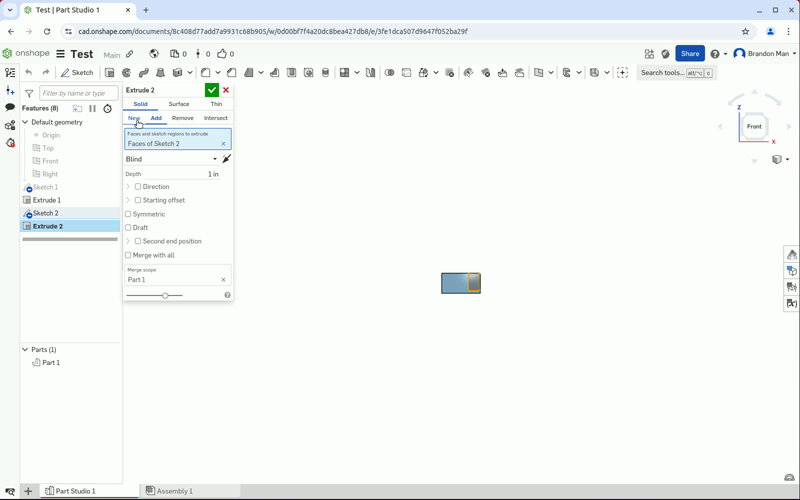
click(137, 120)
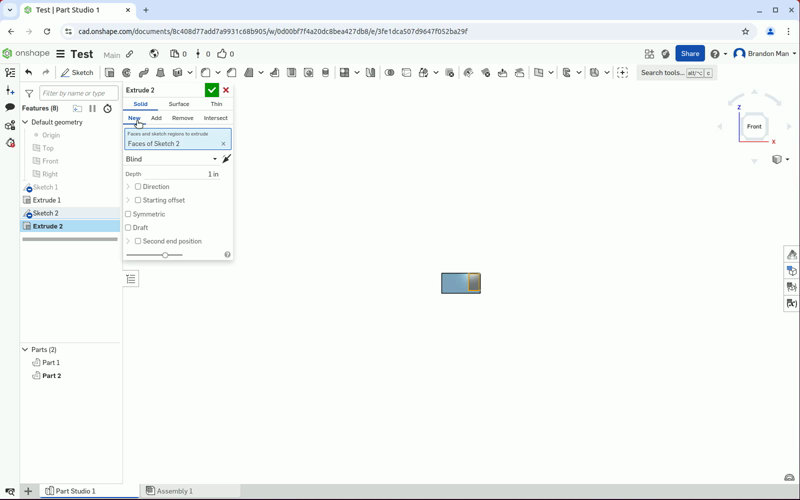
key(tab, 4)
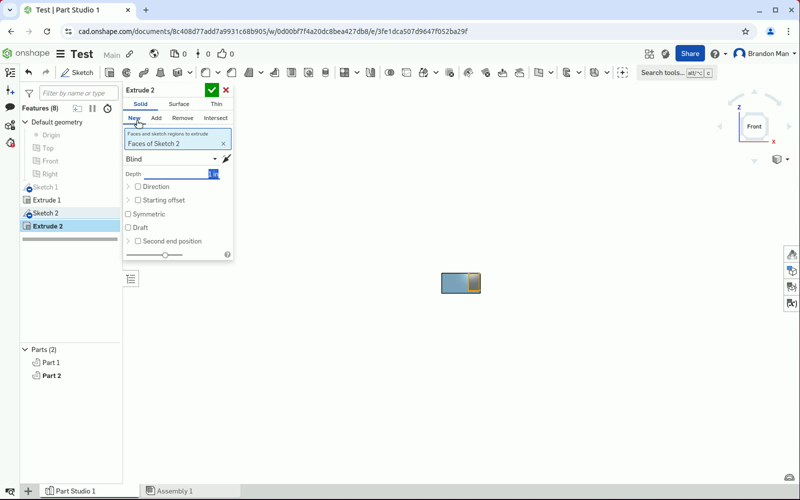
text(2.648)
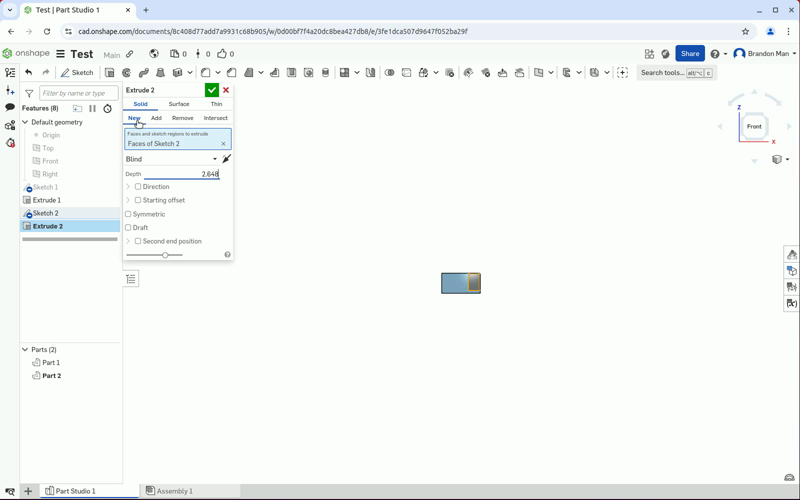
key(enter)
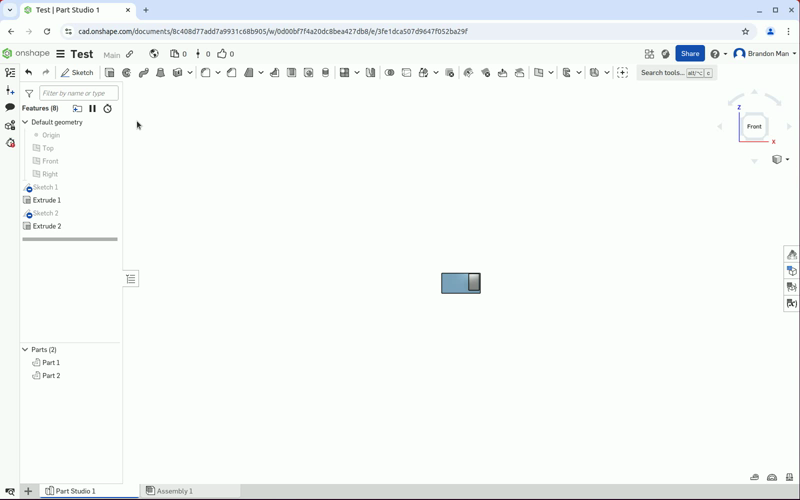
key(shift+h)
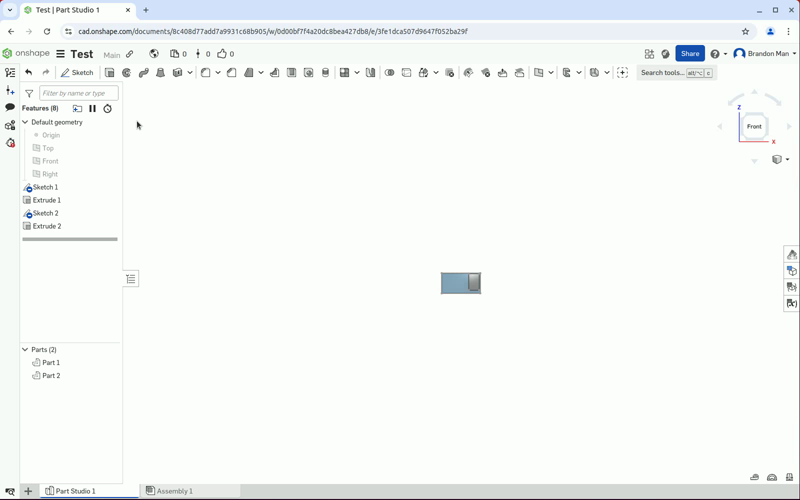
key(shift+h)
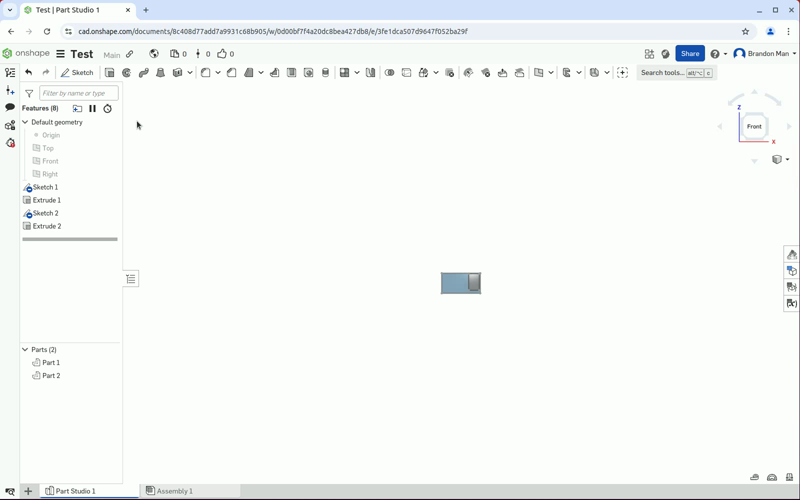
key(shift+7)
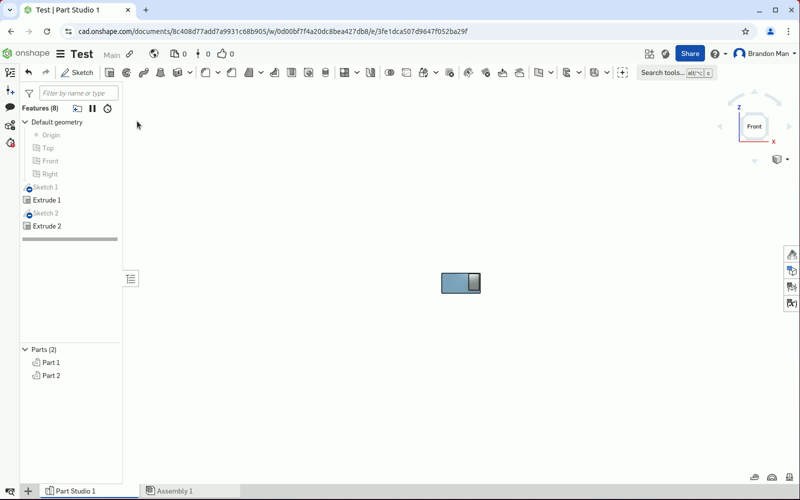
key(left, 2)
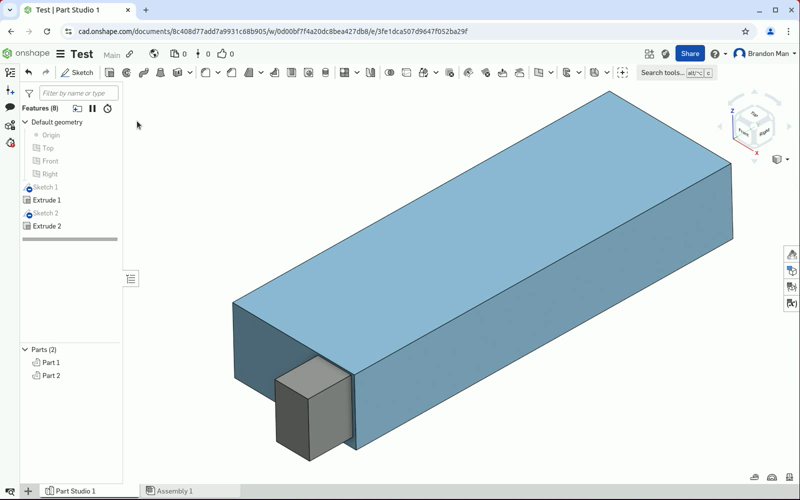
key(down, 2)
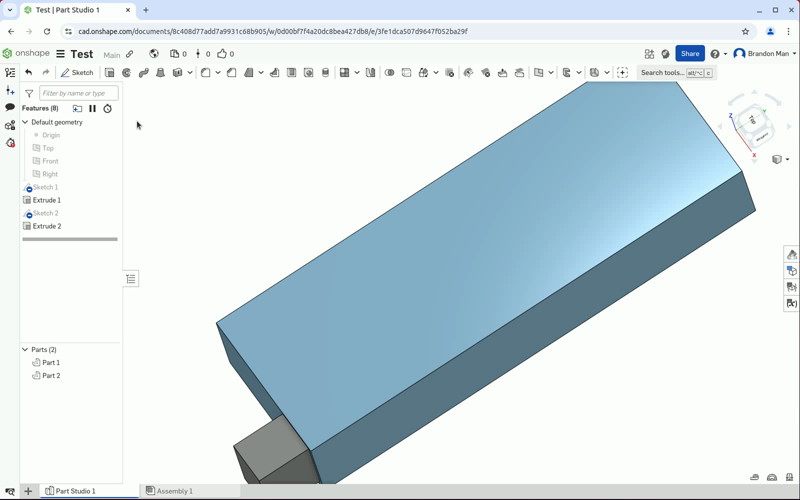
key(up, 2)
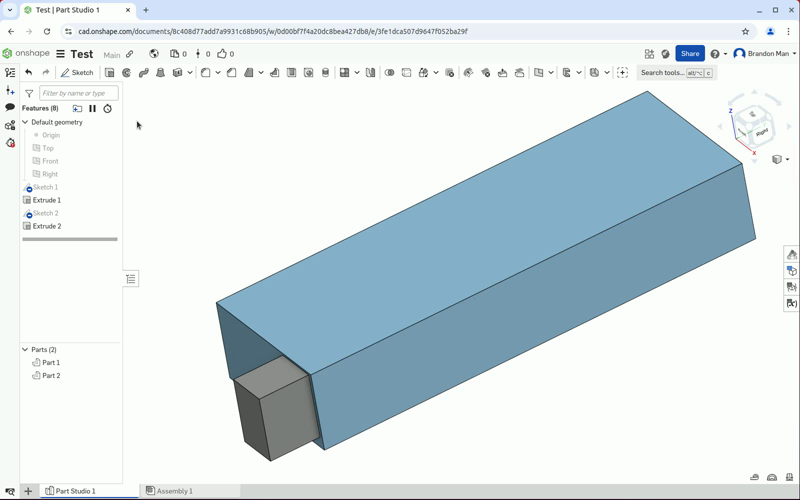
key(right, 2)
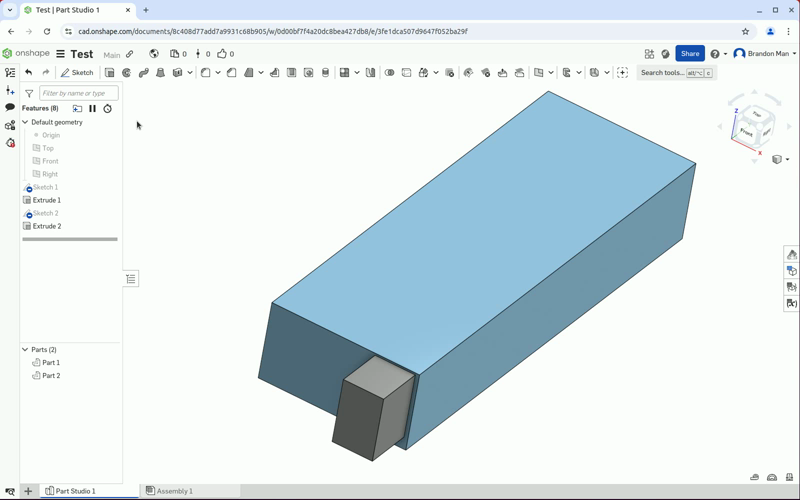
mouse_move(73, 189)
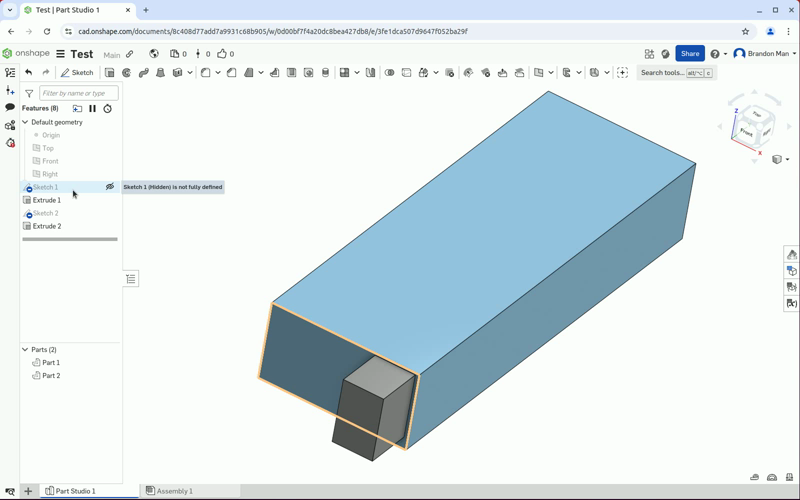
click(73, 189)